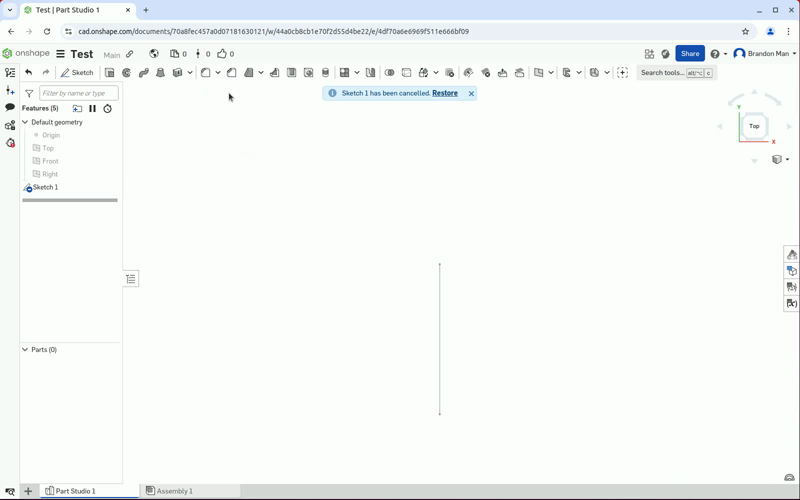
key(shift+h)
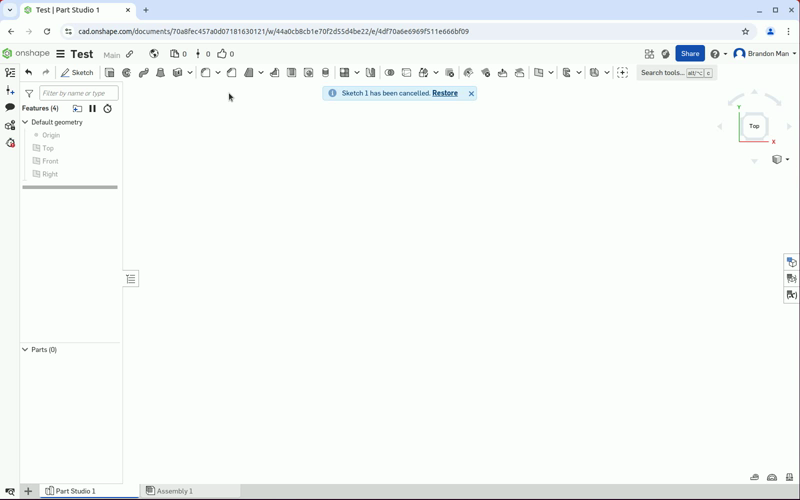
mouse_move(73, 352)
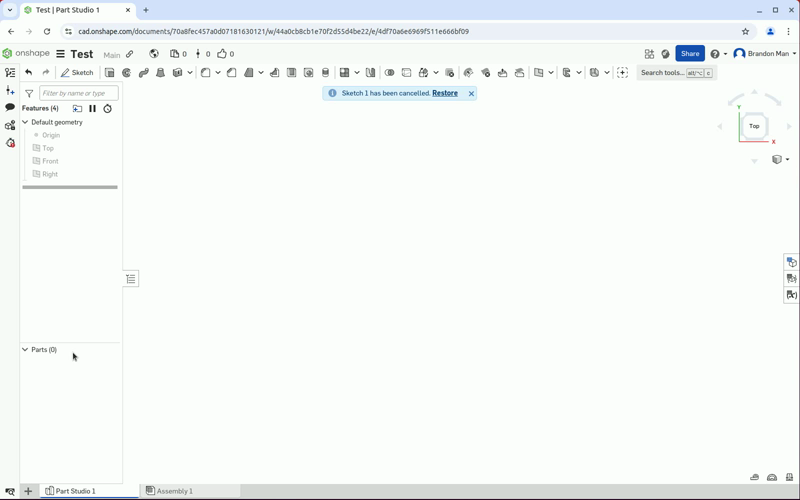
key(y)
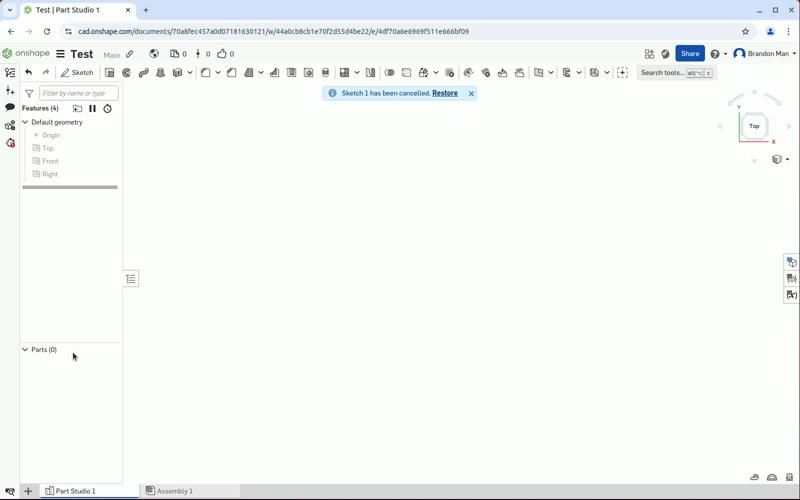
key(shift+p)
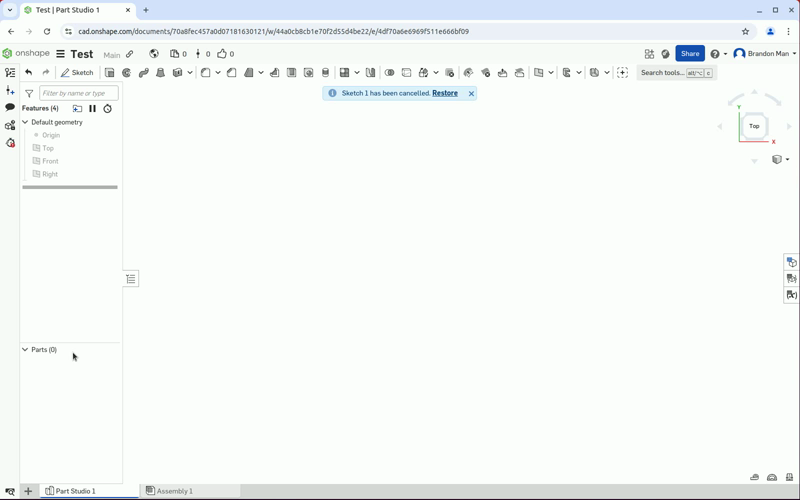
key(space)
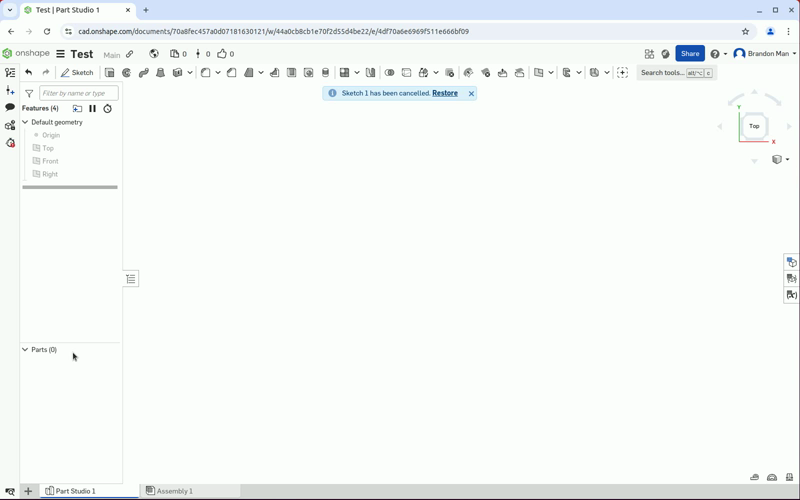
key_down(shift)
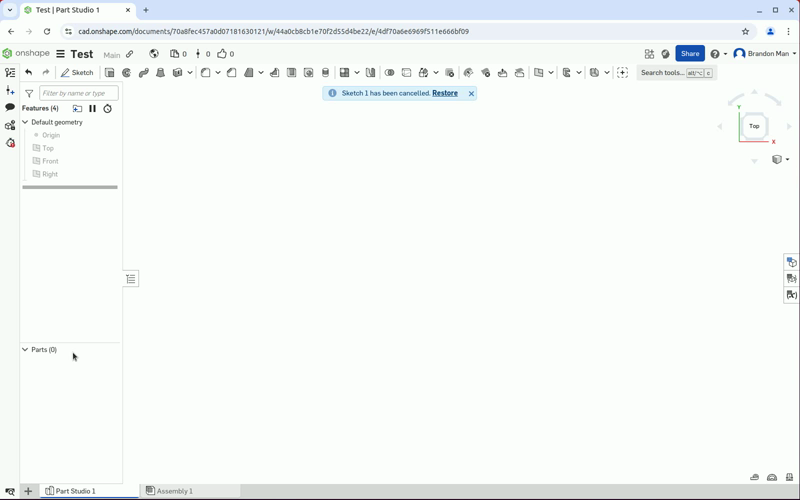
key(up)
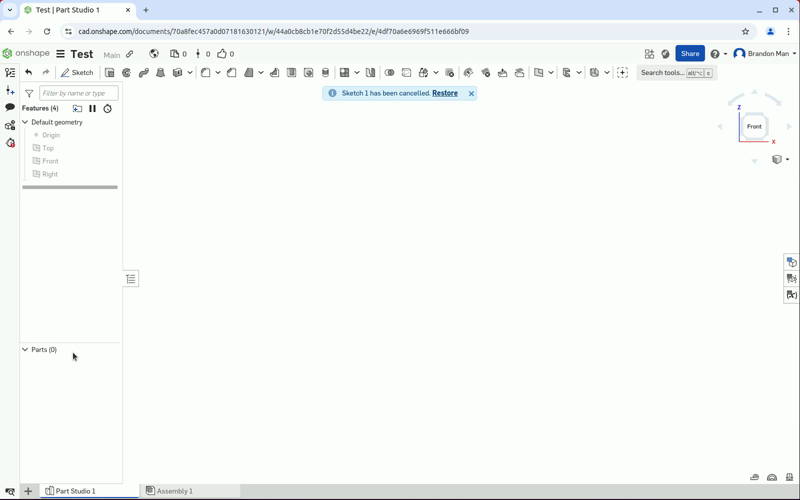
key_up(shift)
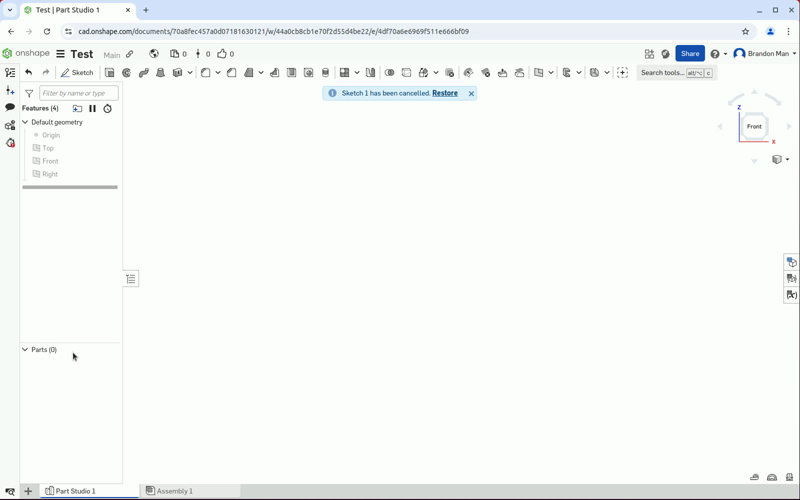
mouse_move(73, 352)
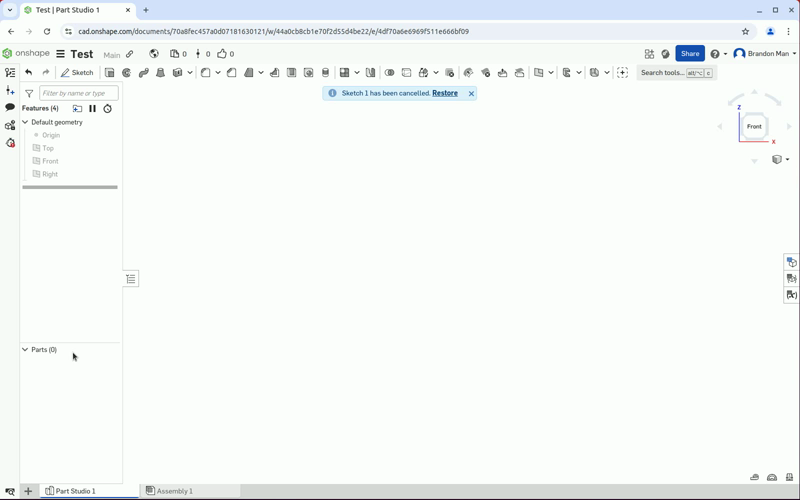
key(shift+y)
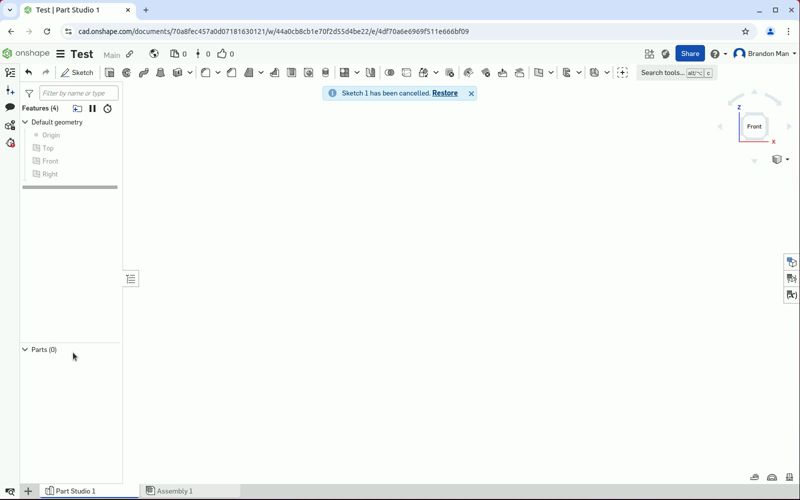
key(shift+s)
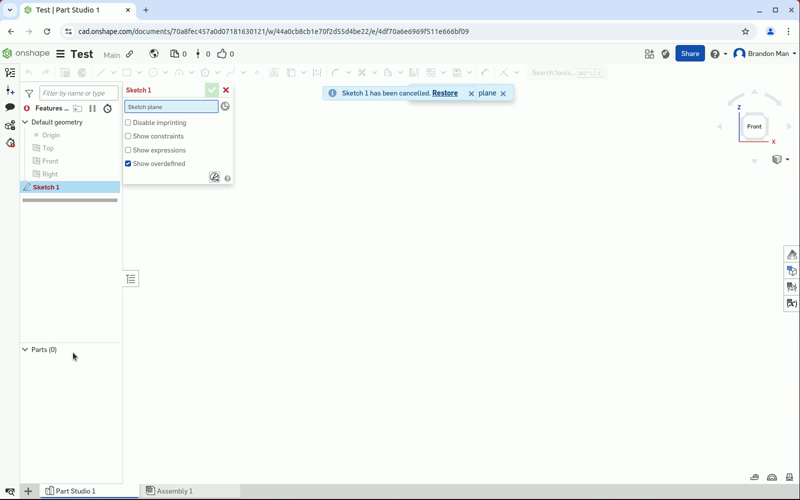
mouse_move(73, 163)
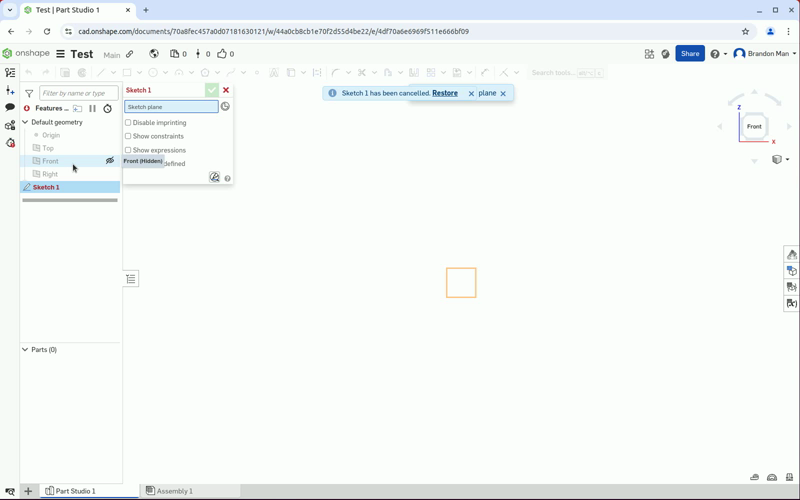
click(73, 163)
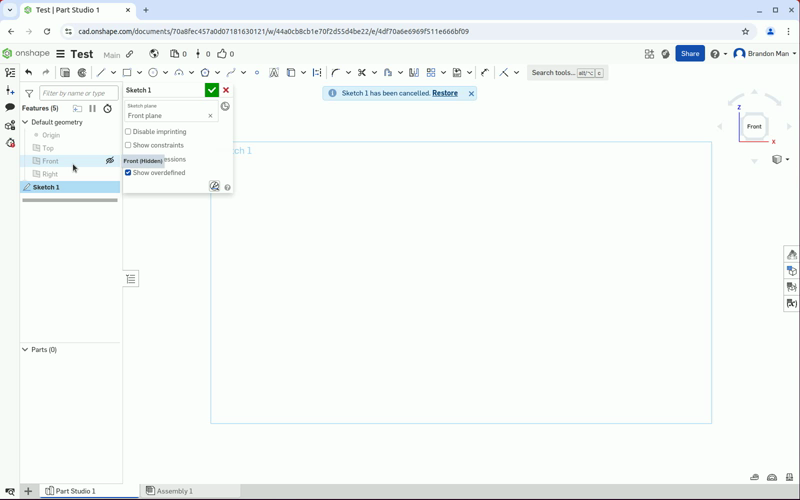
mouse_move(73, 352)
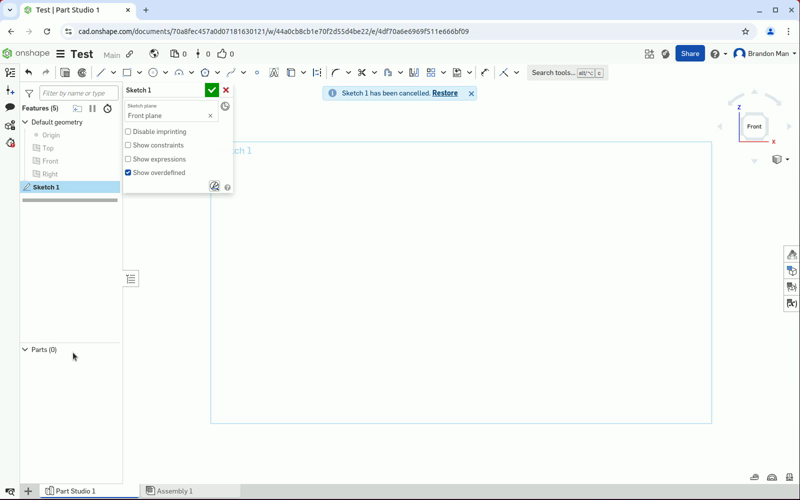
key(y)
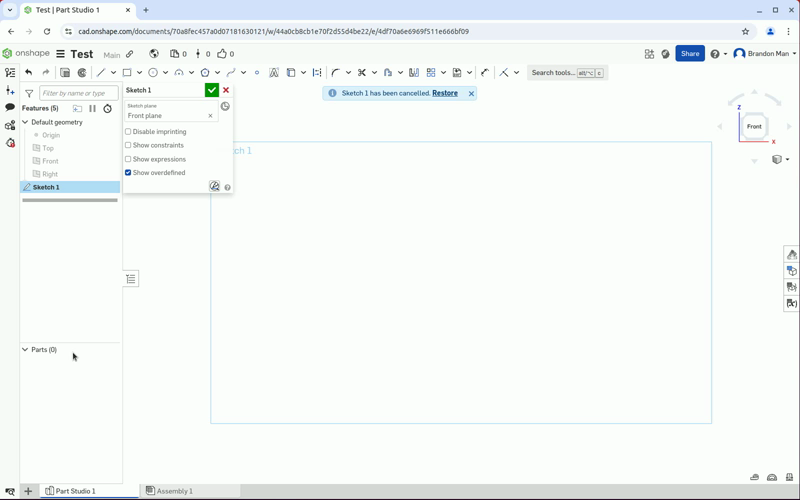
key(l)
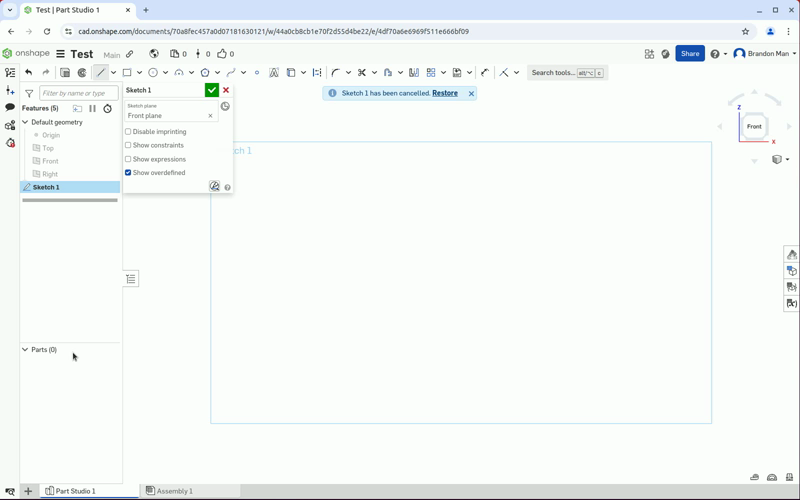
key_down(shift)
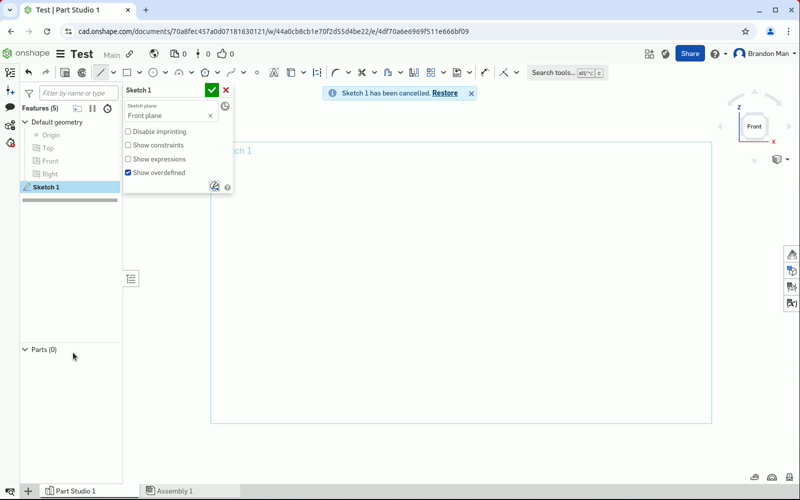
mouse_move(460, 320)
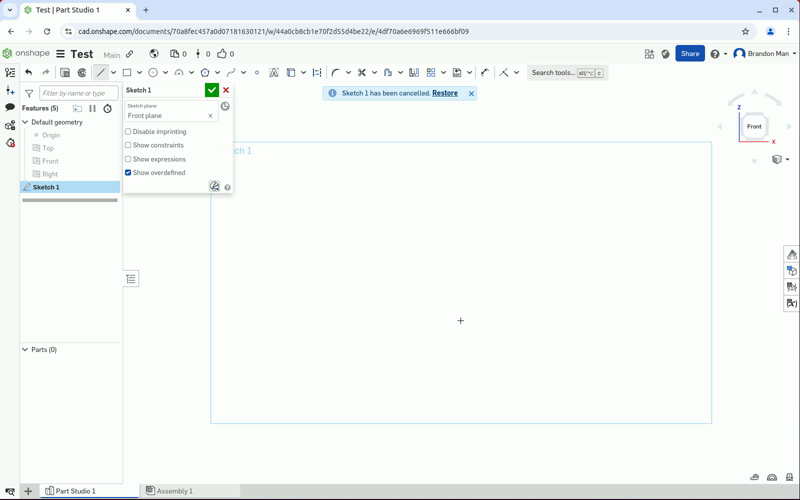
click(460, 320)
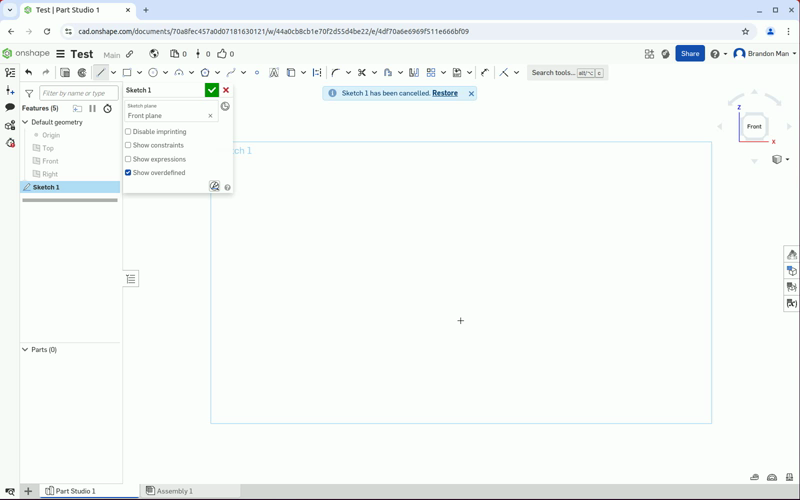
key_up(shift)
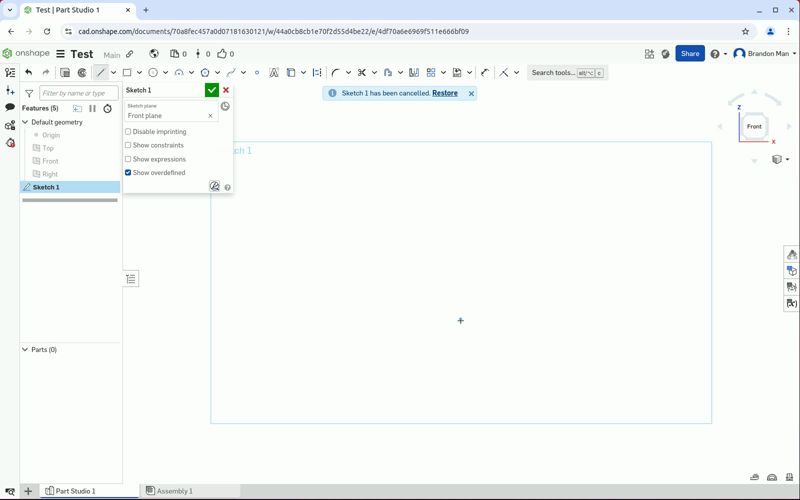
key_down(shift)
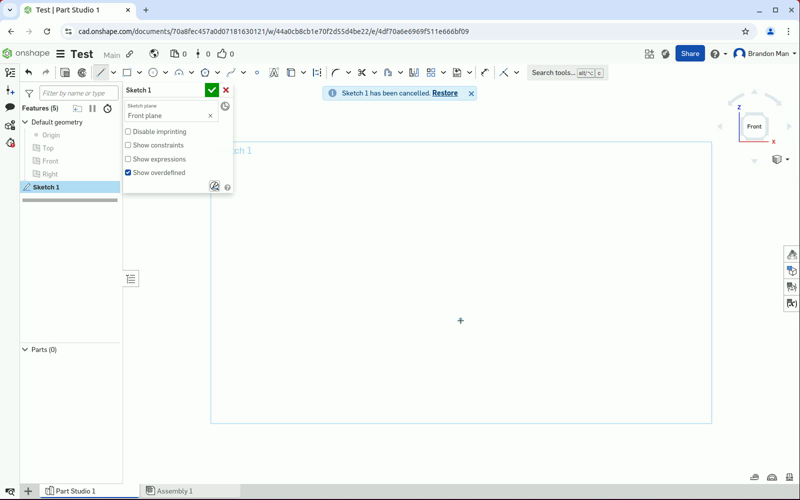
mouse_move(536, 320)
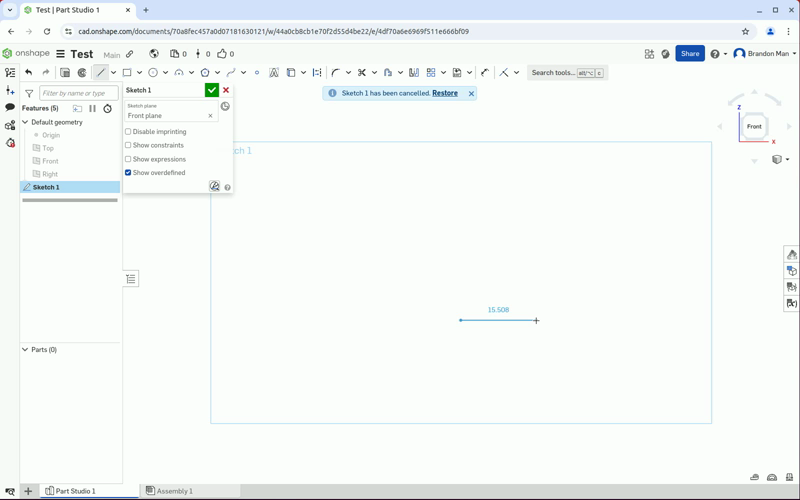
click(536, 320)
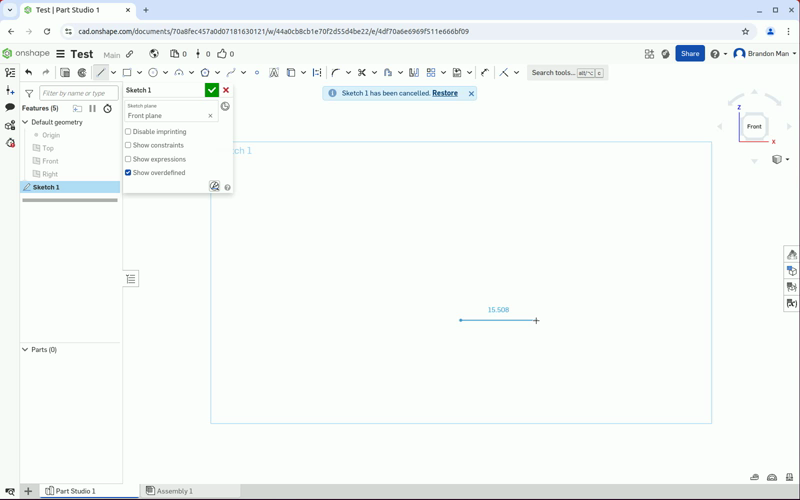
key_up(shift)
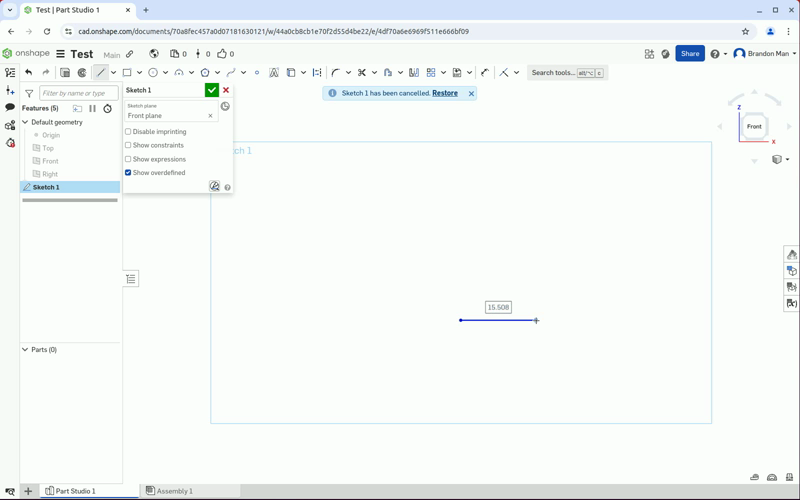
key_down(shift)
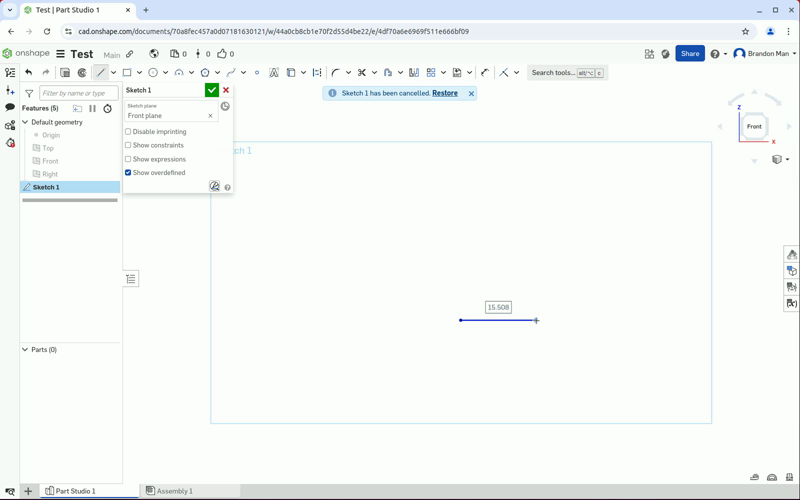
mouse_move(566, 320)
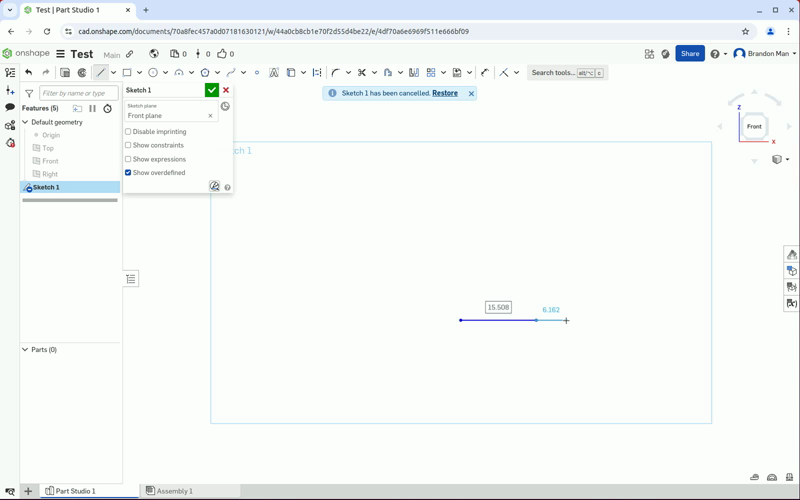
mouse_move(536, 282)
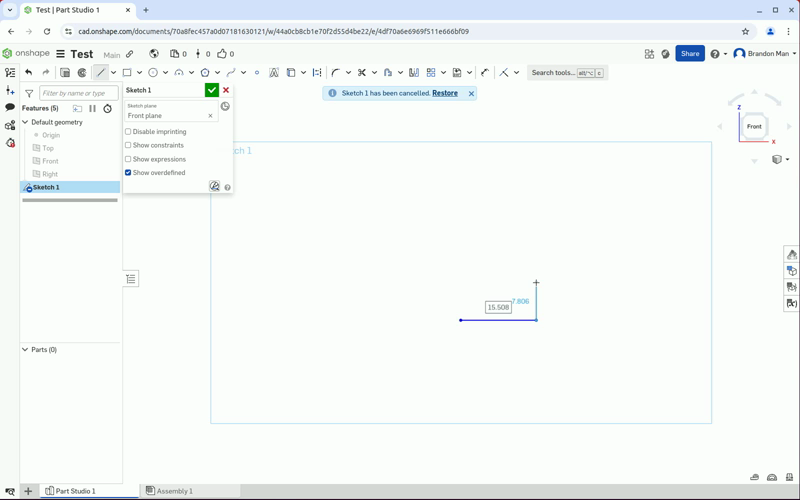
click(536, 282)
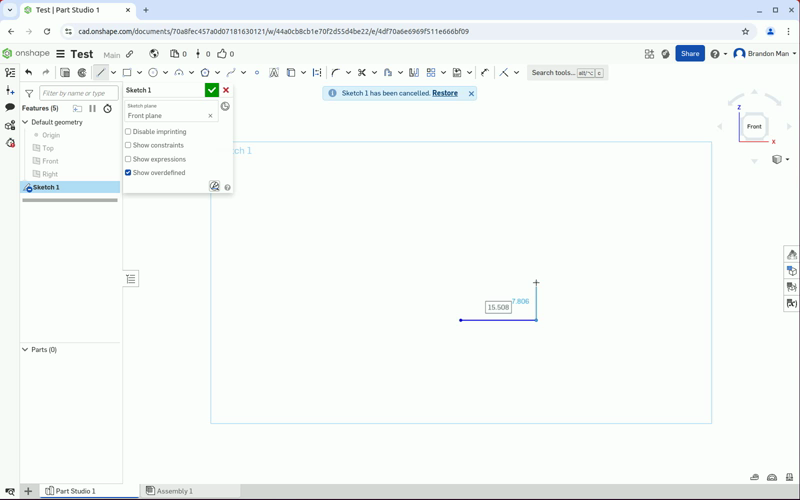
key_up(shift)
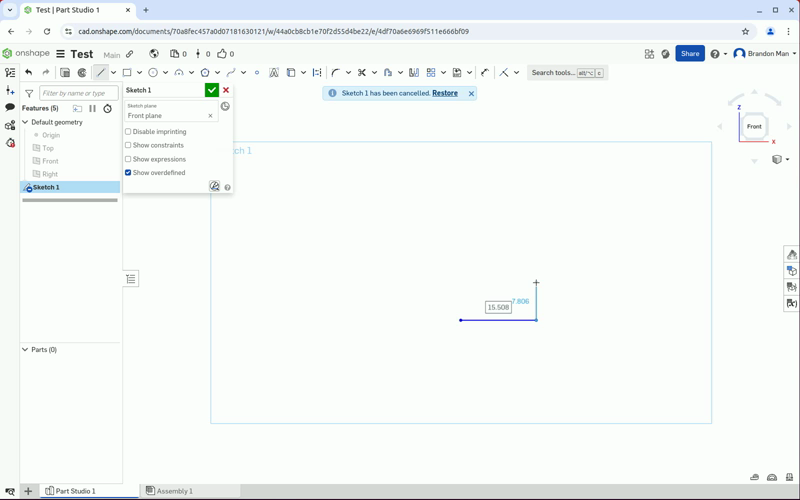
key_down(shift)
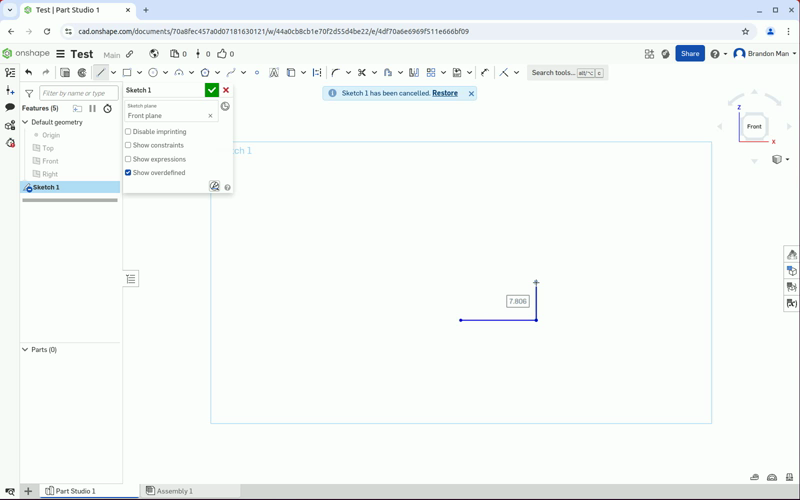
mouse_move(460, 282)
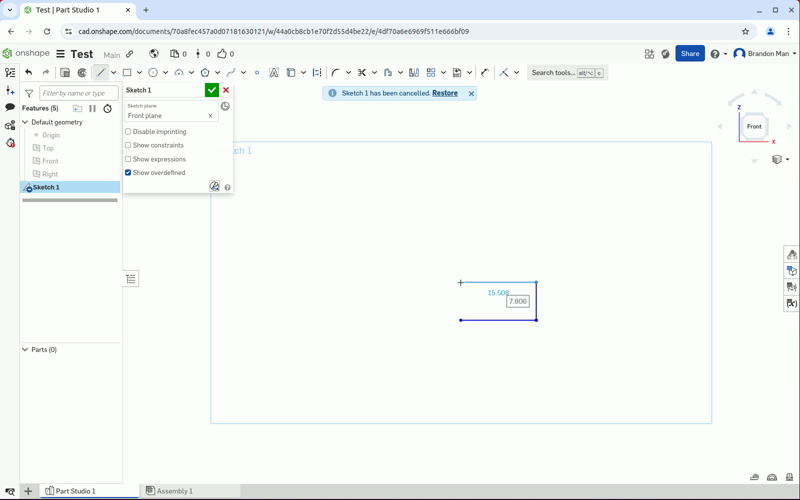
click(460, 282)
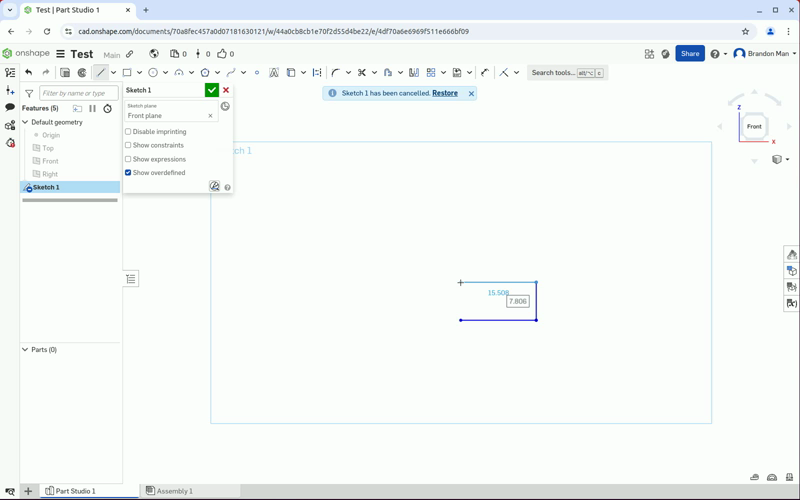
key_up(shift)
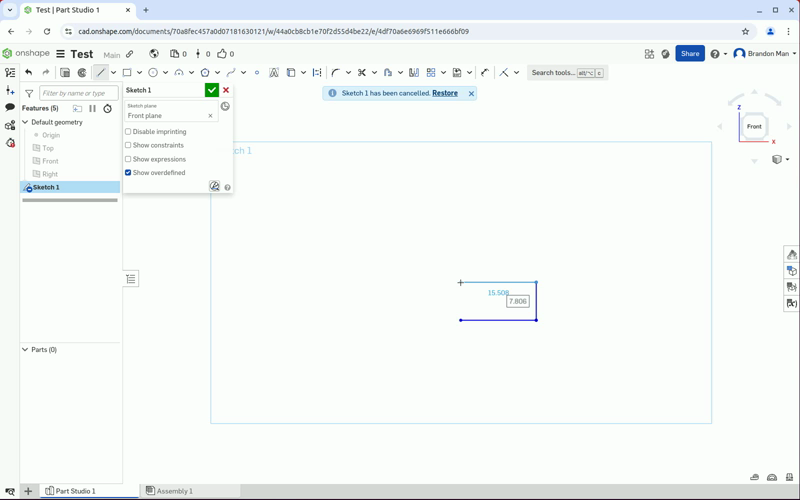
mouse_move(490, 282)
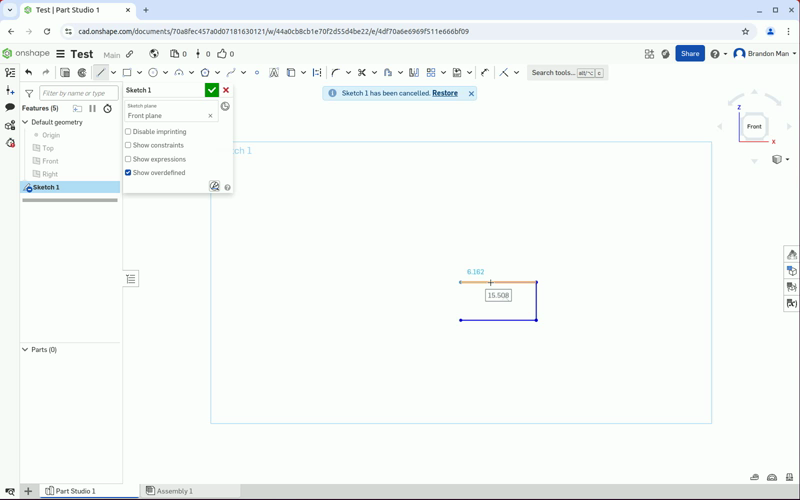
key_down(shift)
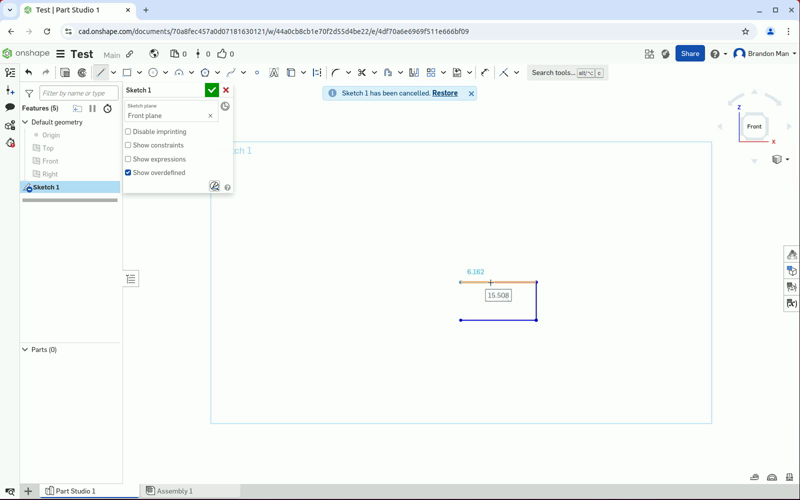
mouse_move(460, 320)
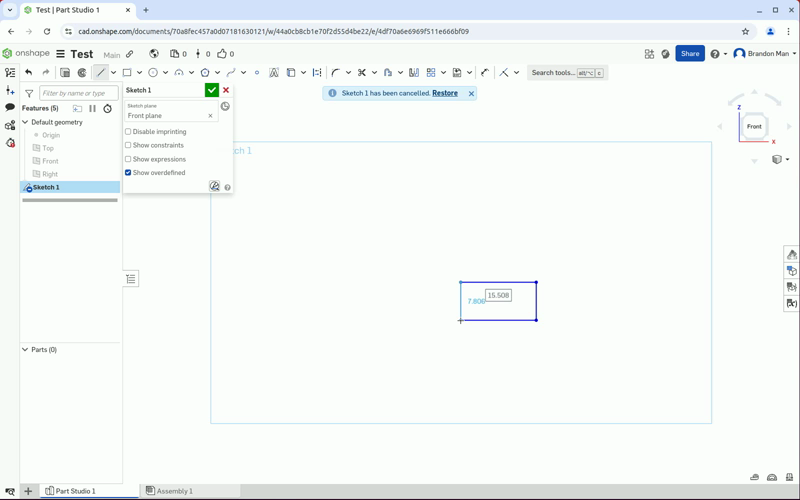
key_up(shift)
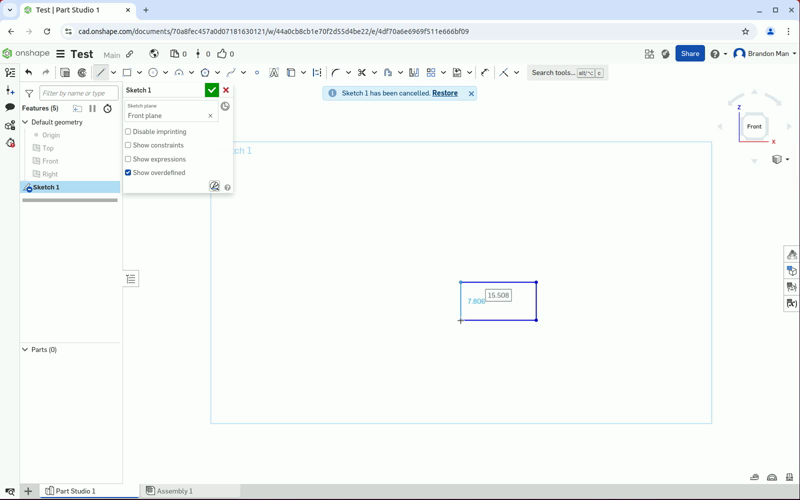
click(460, 320)
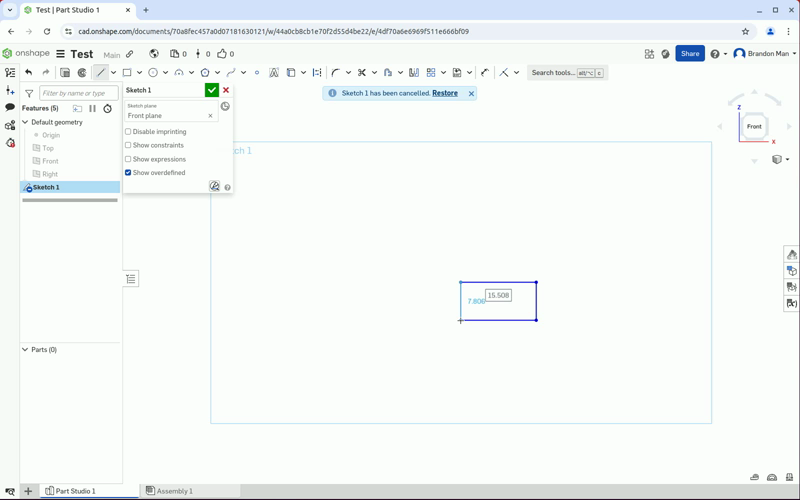
key(esc)
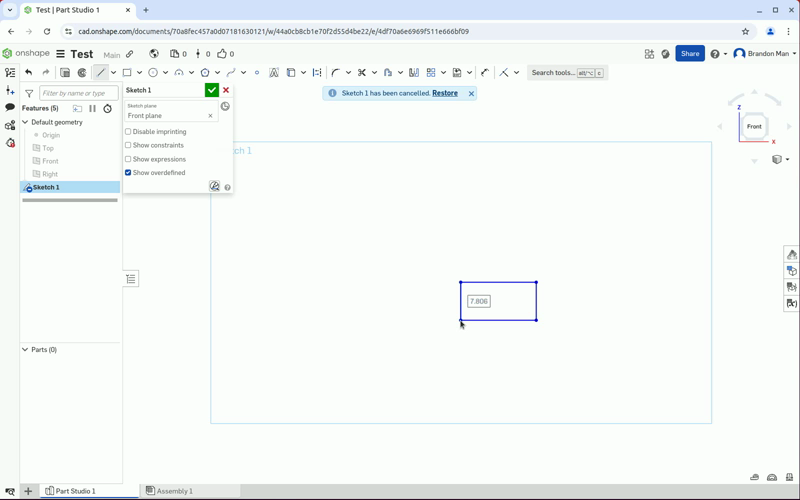
mouse_move(467, 313)
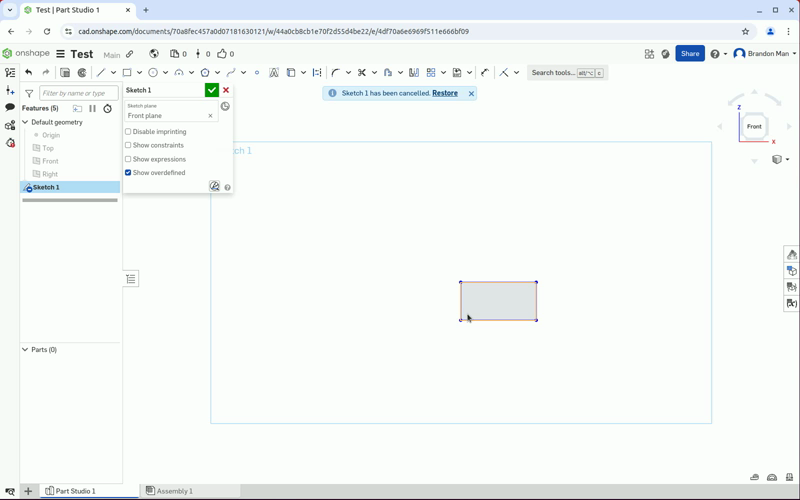
click(467, 313)
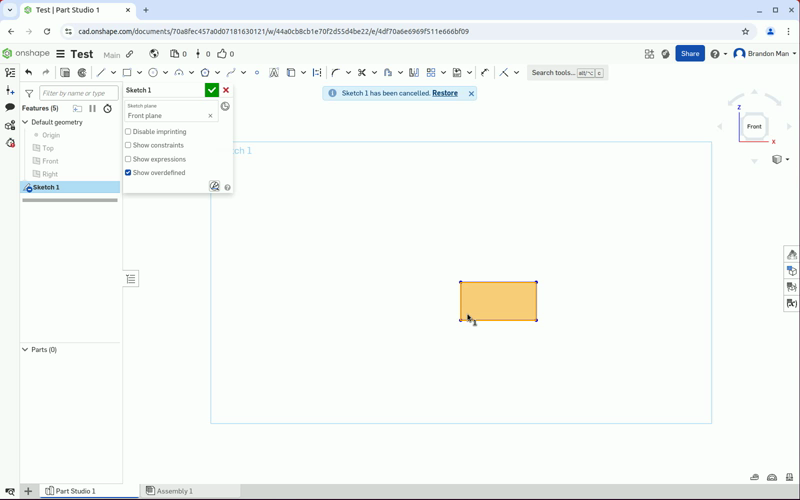
mouse_move(73, 352)
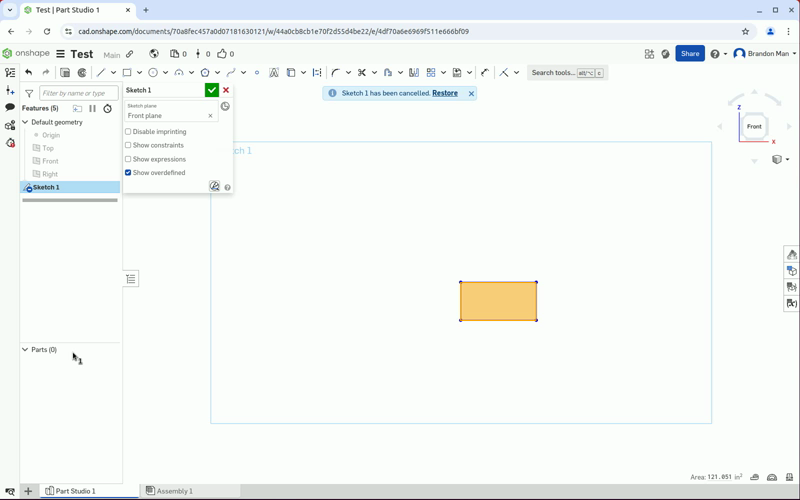
key(shift+y)
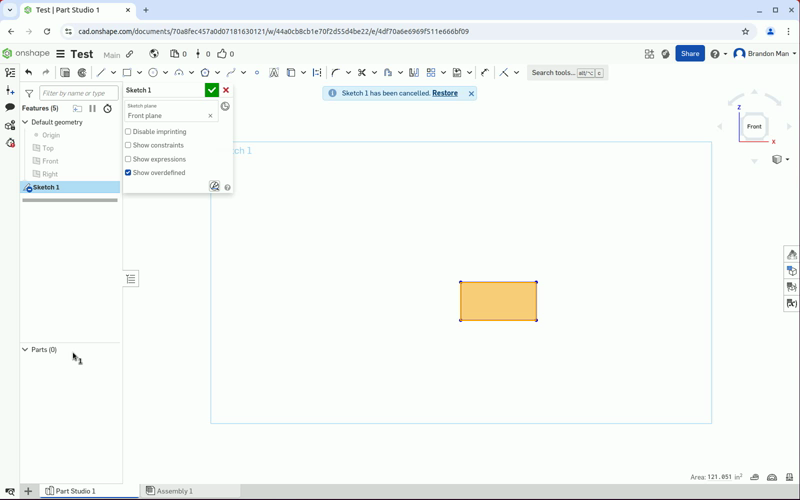
key(shift+e)
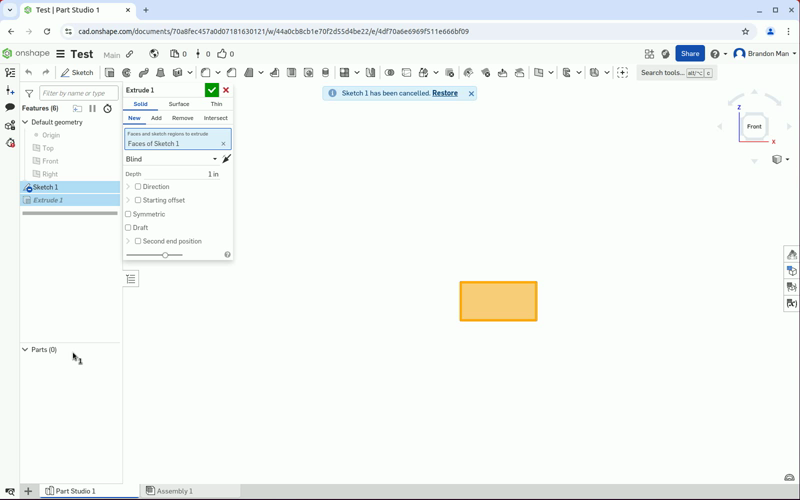
mouse_move(143, 106)
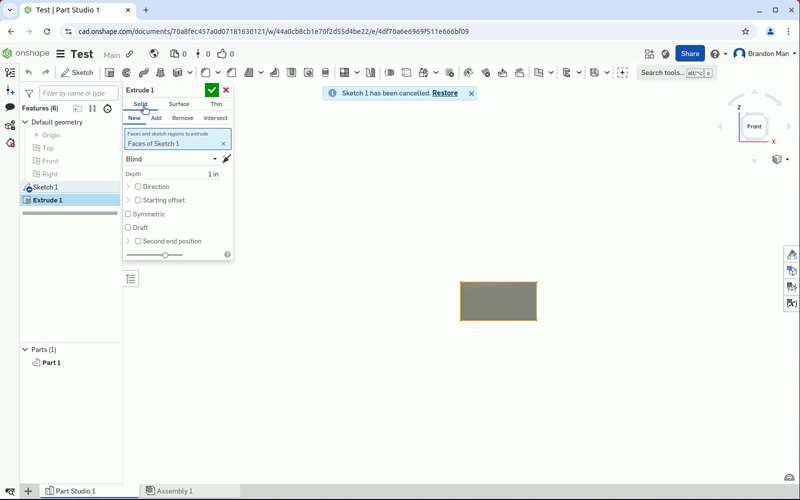
click(143, 106)
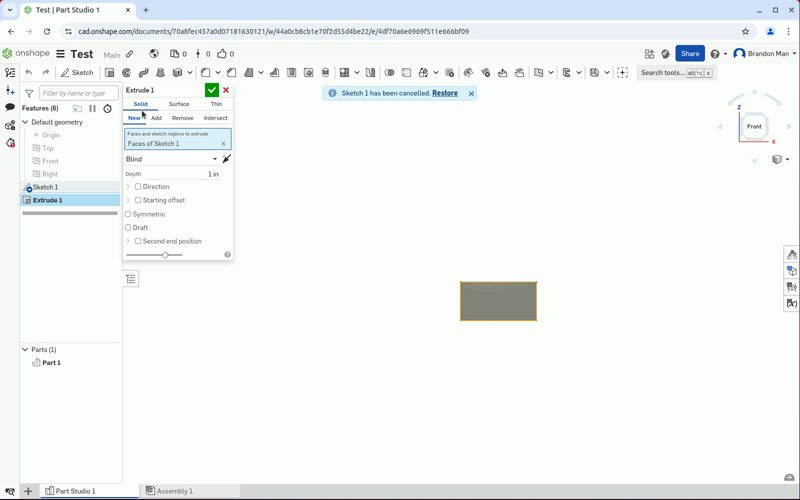
mouse_move(137, 120)
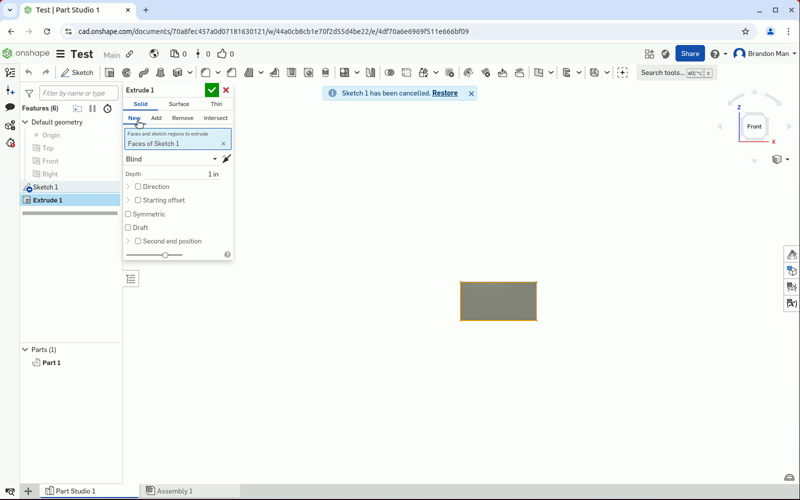
click(137, 120)
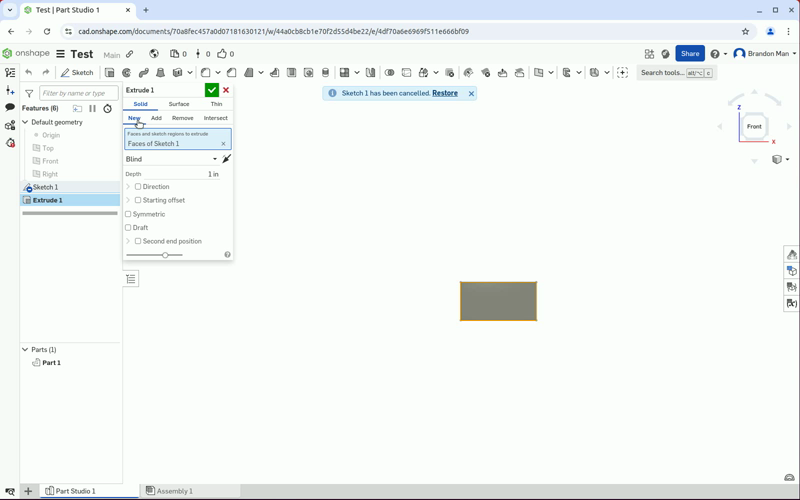
key(tab, 4)
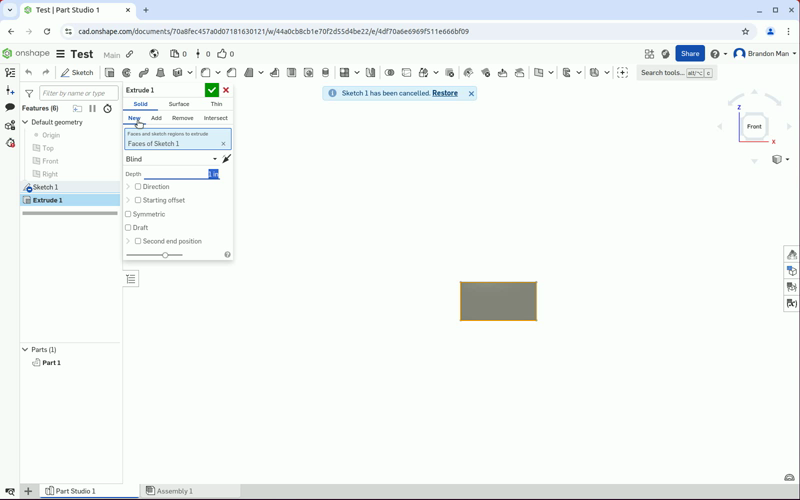
text(23.108)
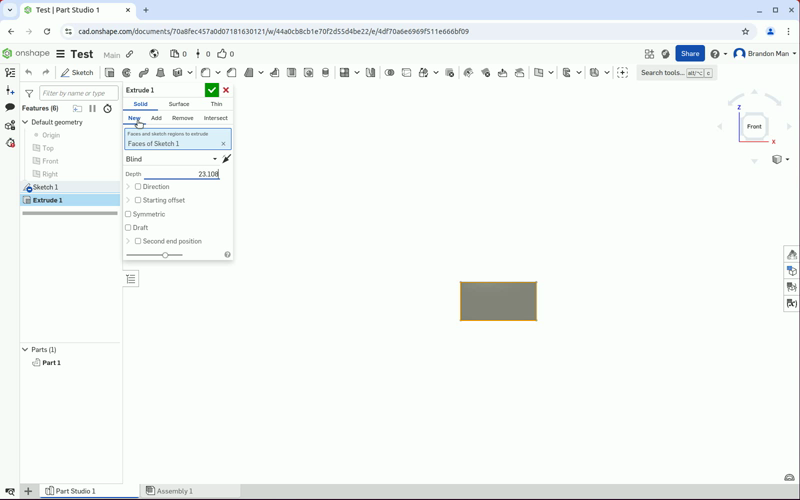
key(enter)
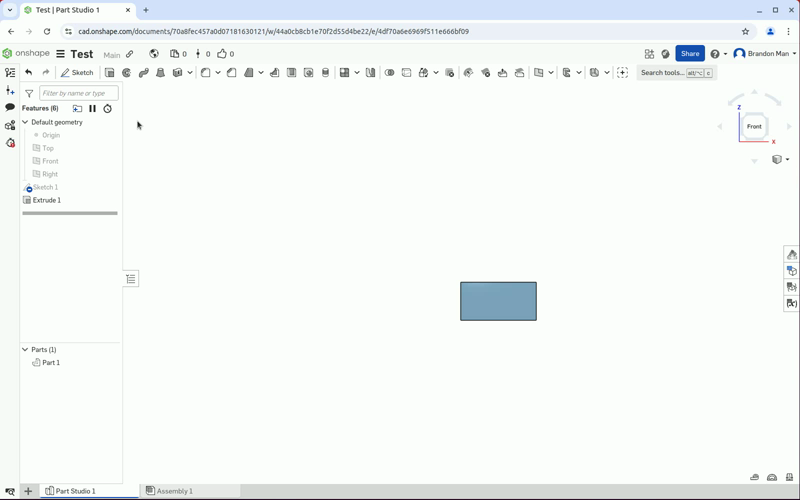
key(shift+h)
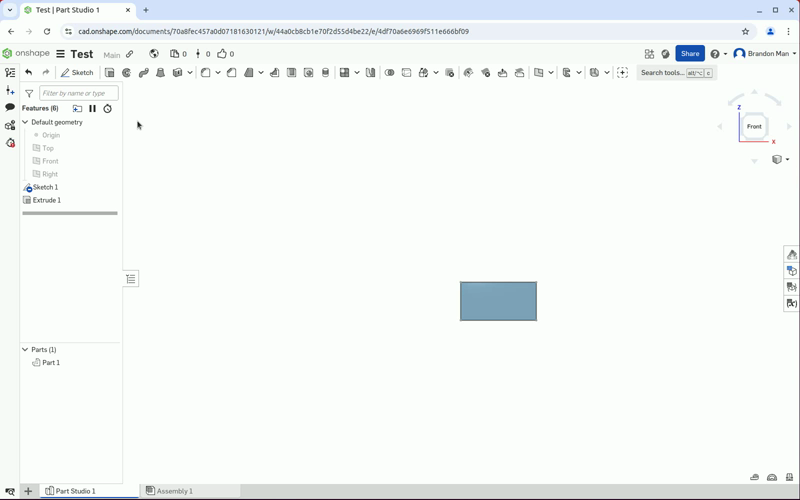
key(shift+h)
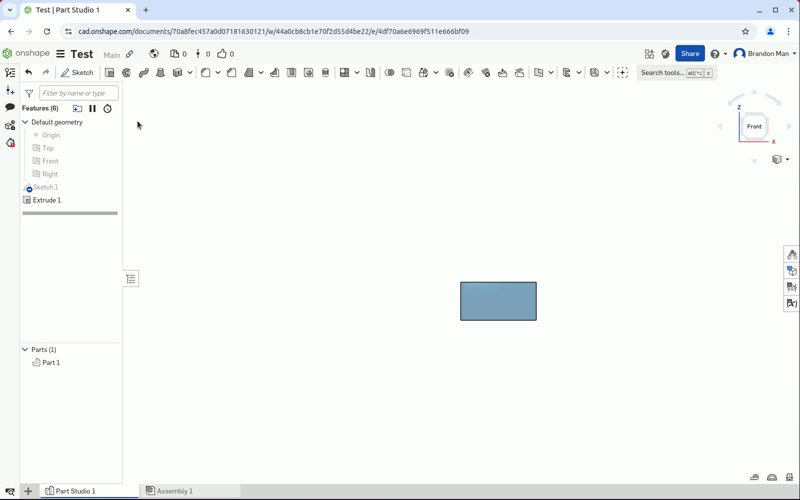
mouse_move(73, 189)
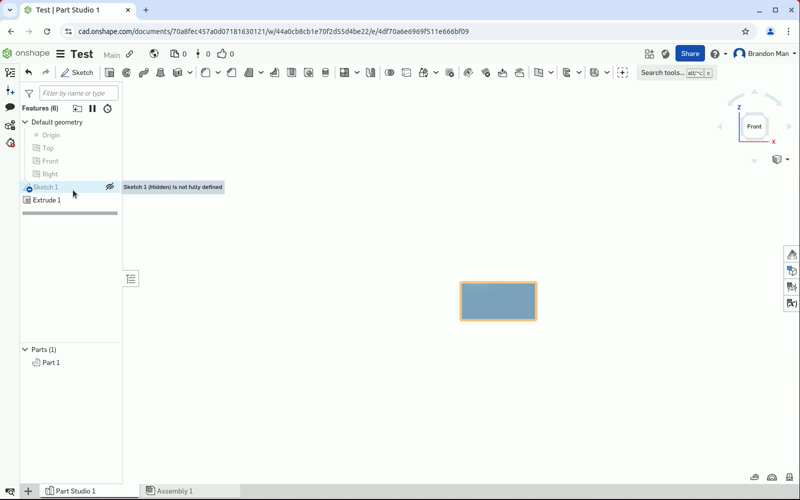
click(73, 189)
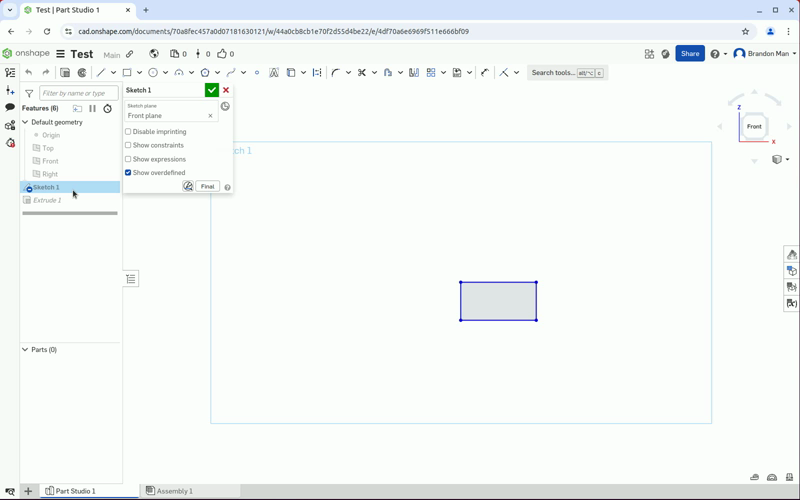
mouse_move(229, 92)
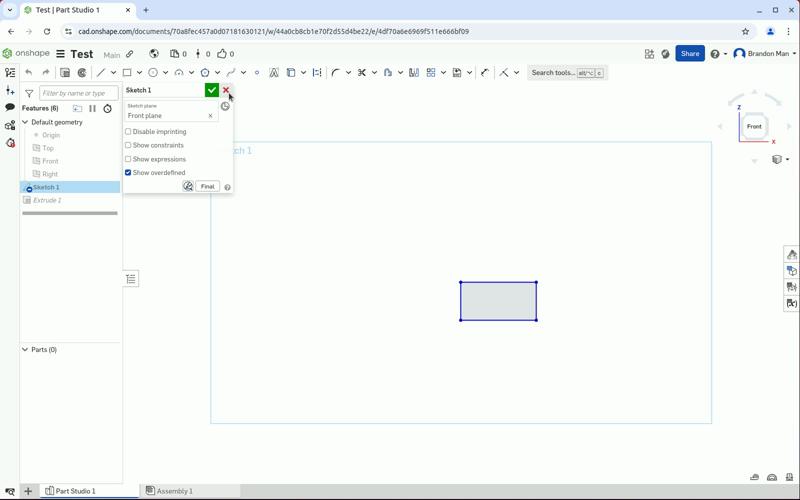
click(229, 92)
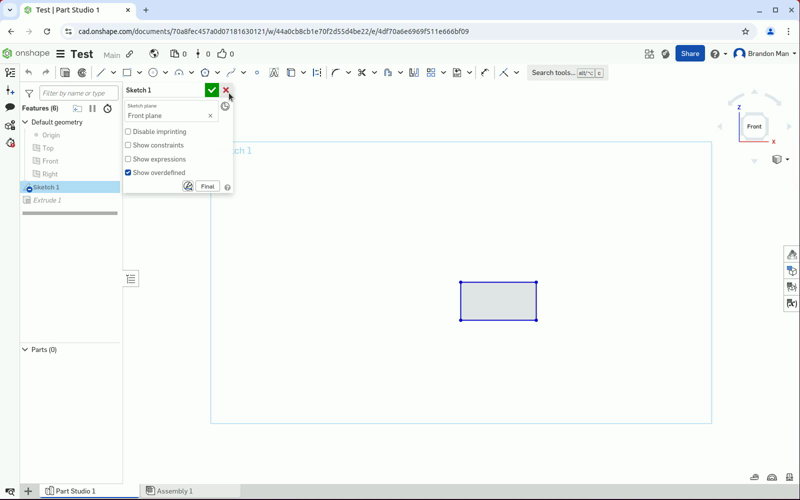
key(shift+s)
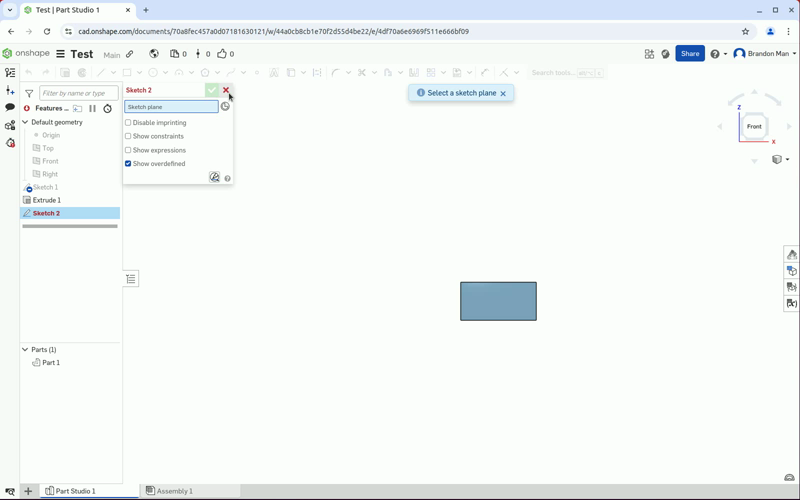
mouse_move(73, 163)
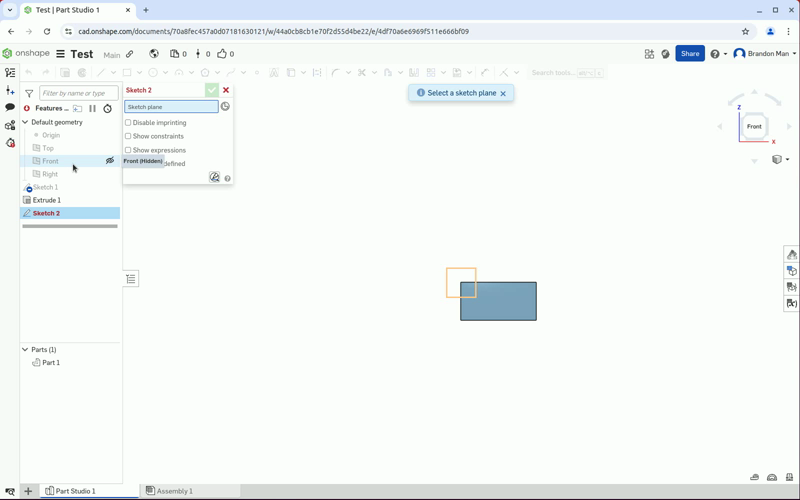
click(73, 163)
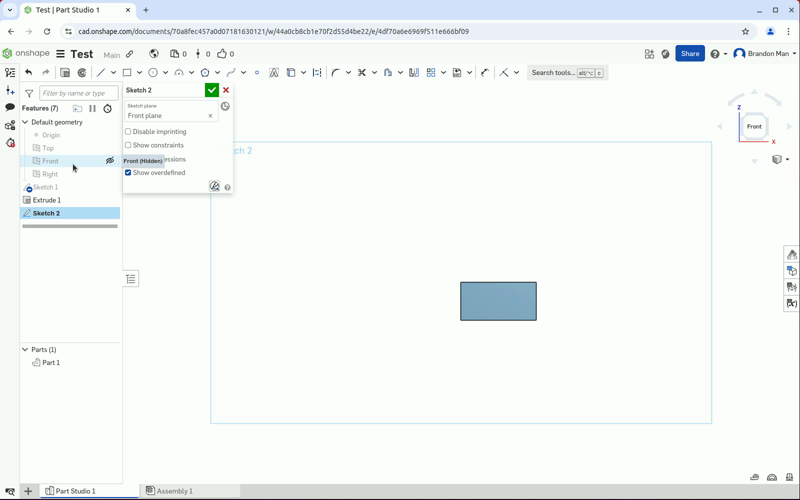
mouse_move(73, 352)
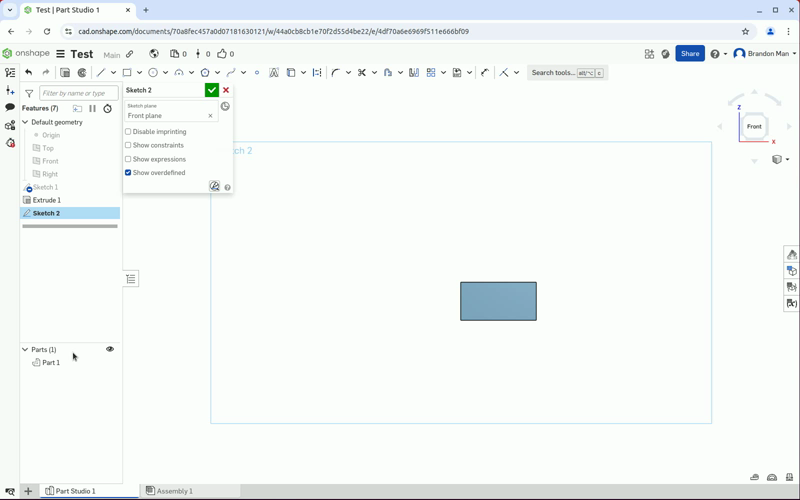
key(y)
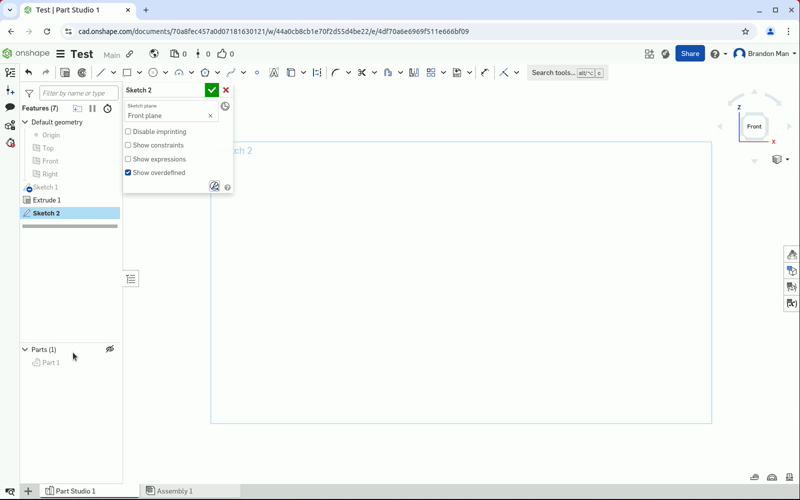
key(l)
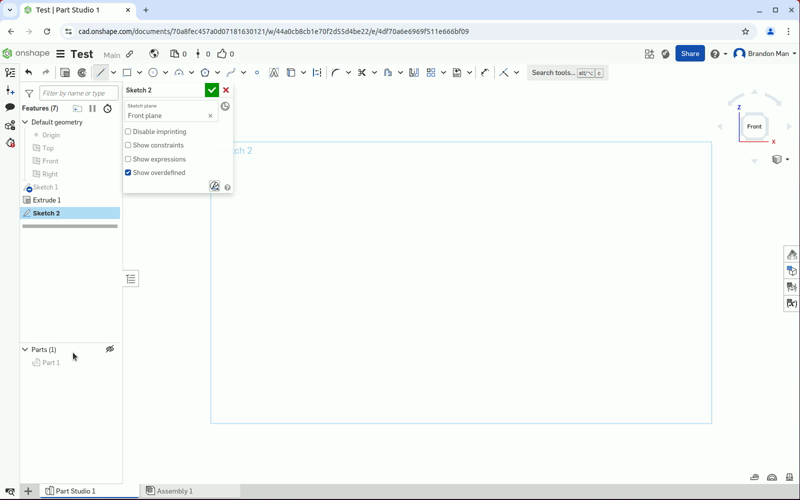
key_down(shift)
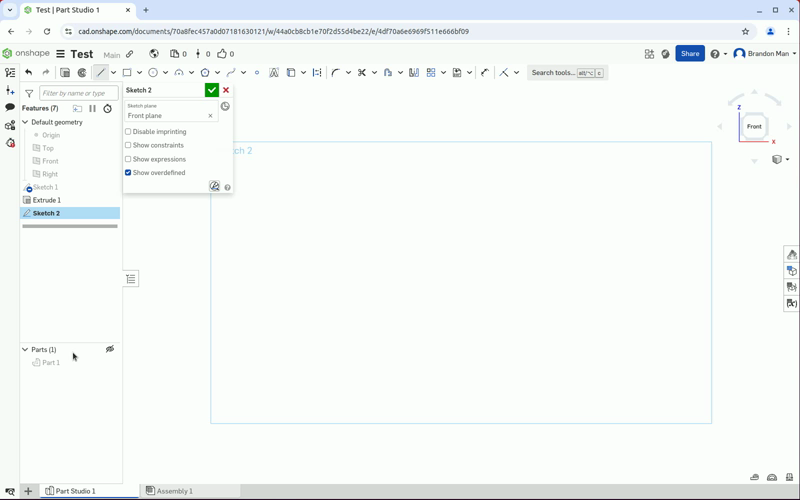
mouse_move(460, 320)
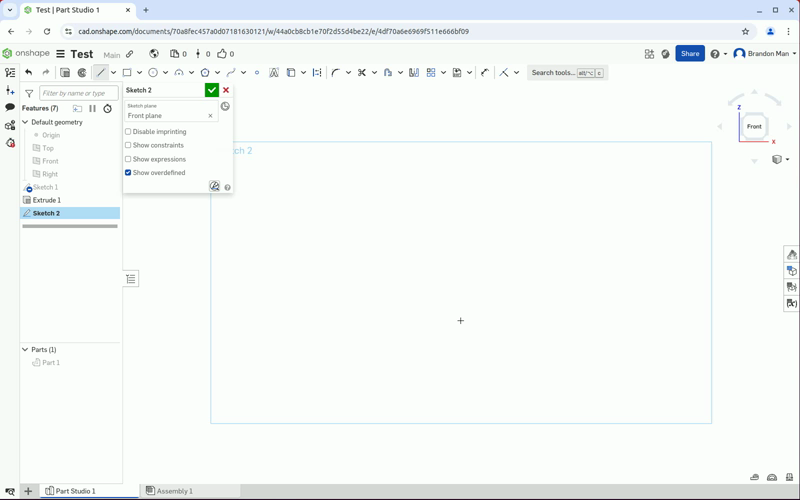
click(460, 320)
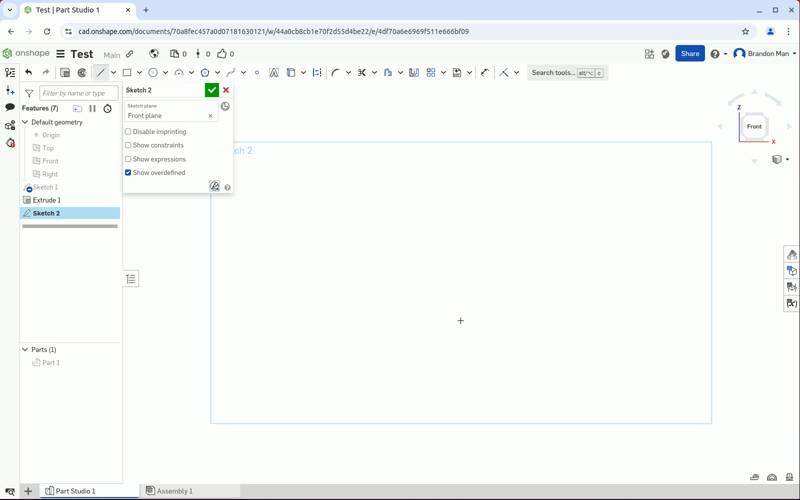
key_up(shift)
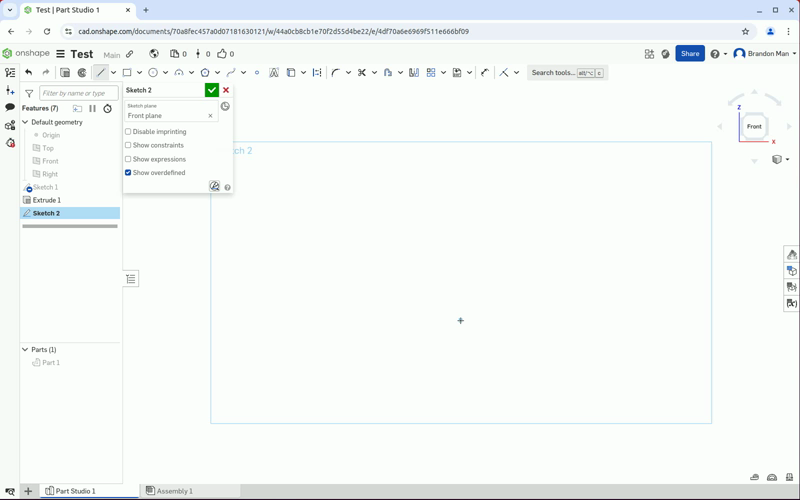
key_down(shift)
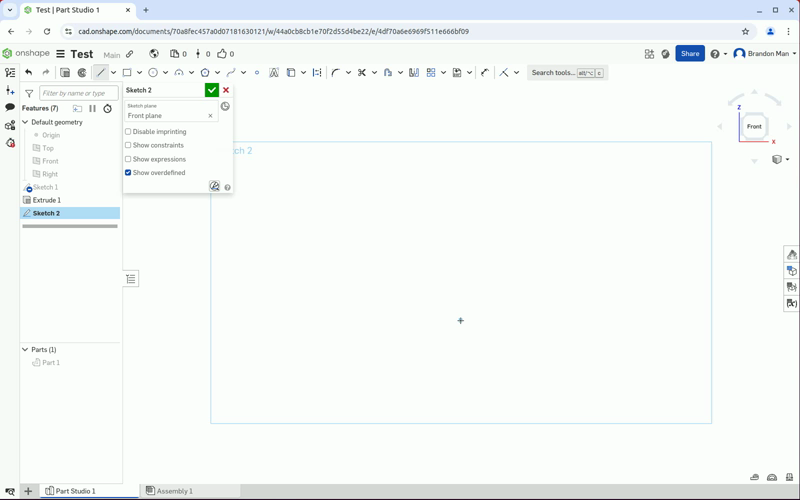
mouse_move(536, 320)
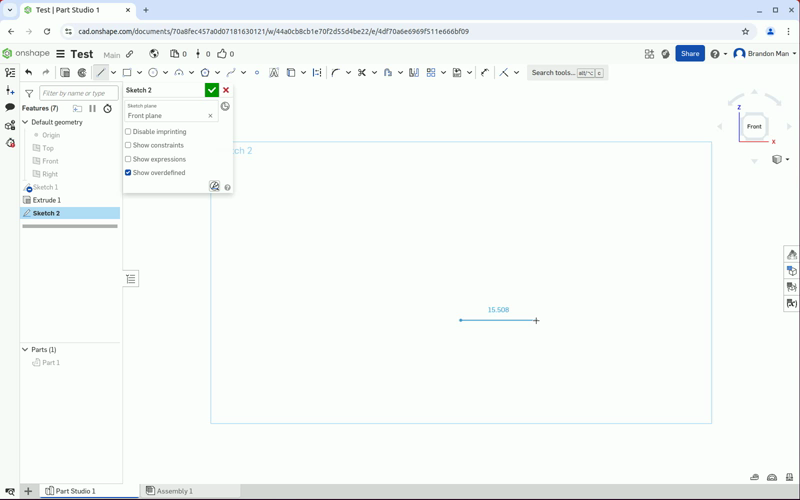
click(536, 320)
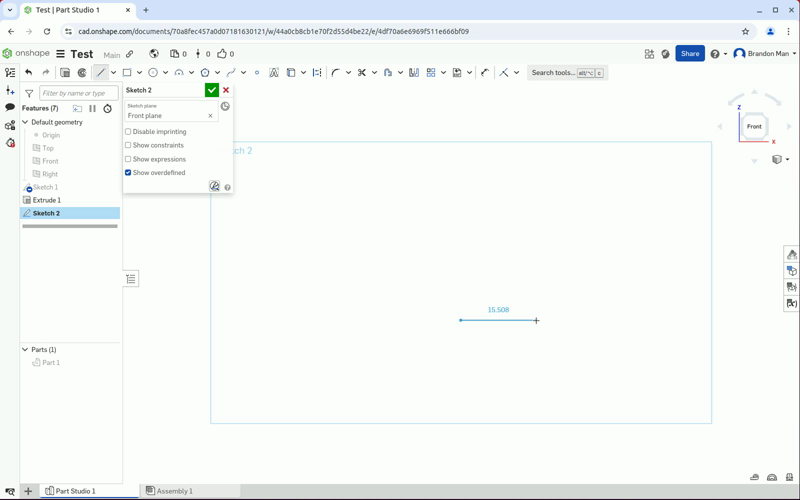
key_up(shift)
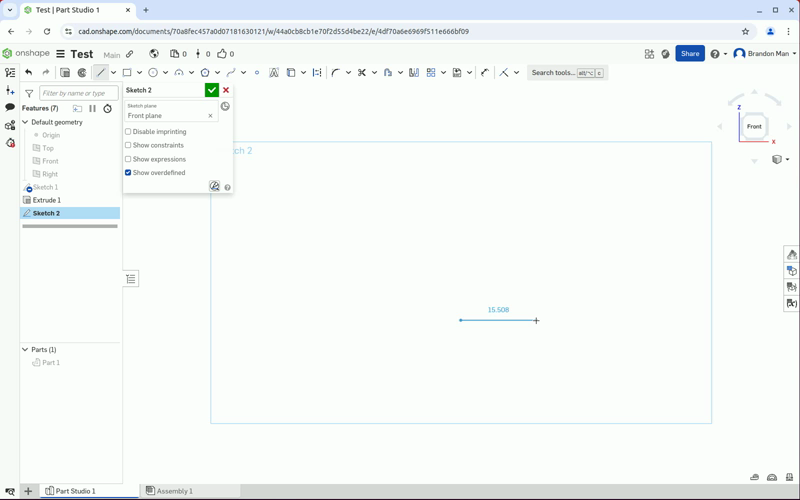
key_down(shift)
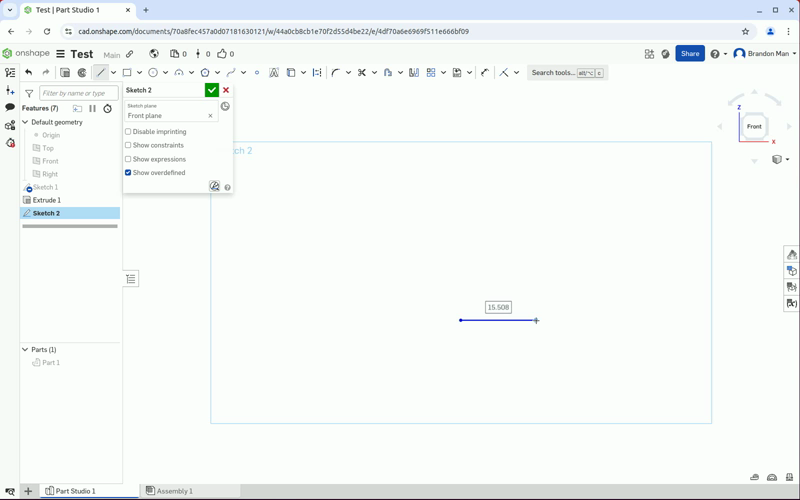
mouse_move(566, 320)
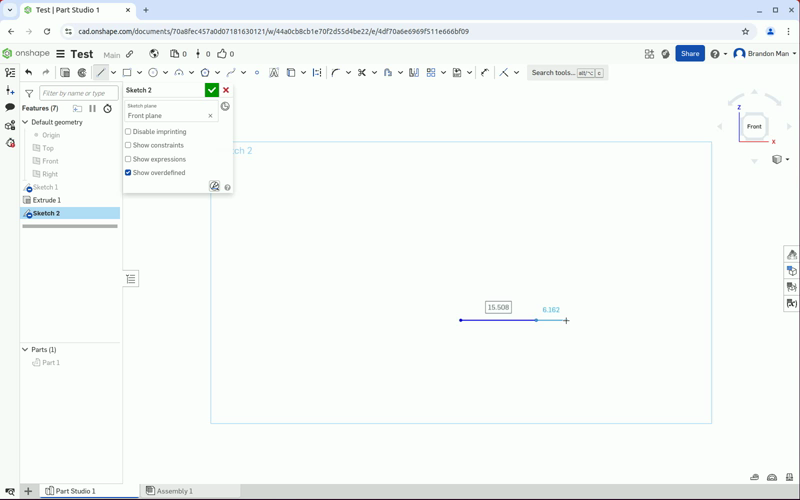
mouse_move(536, 282)
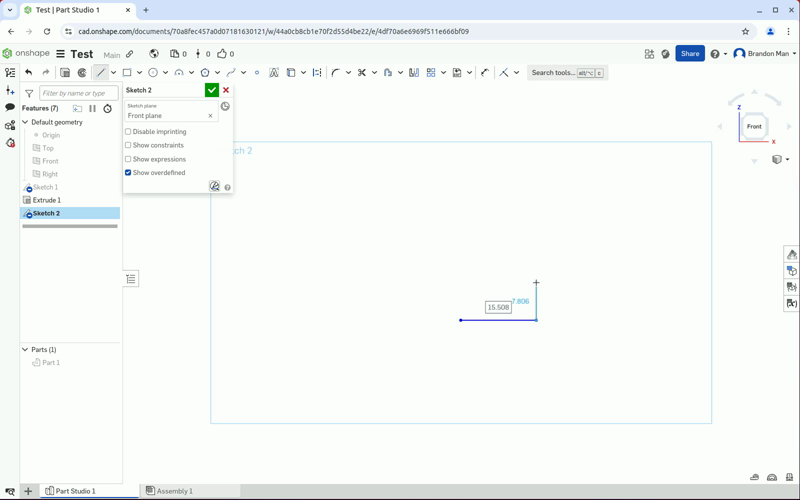
click(536, 282)
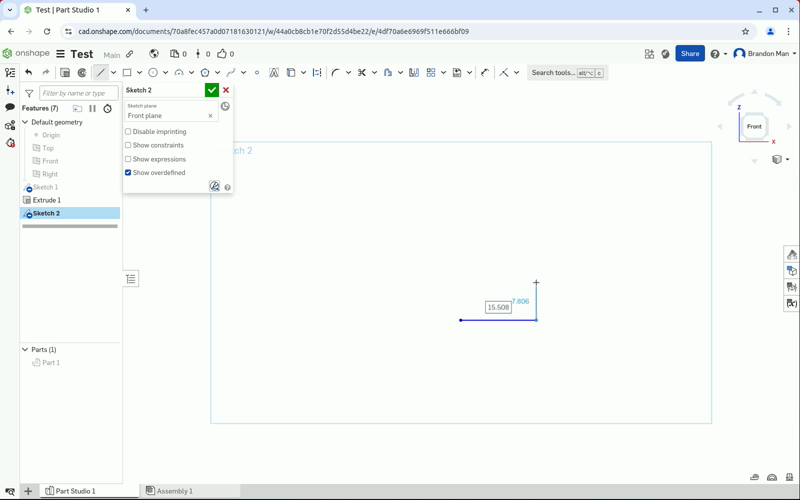
key_up(shift)
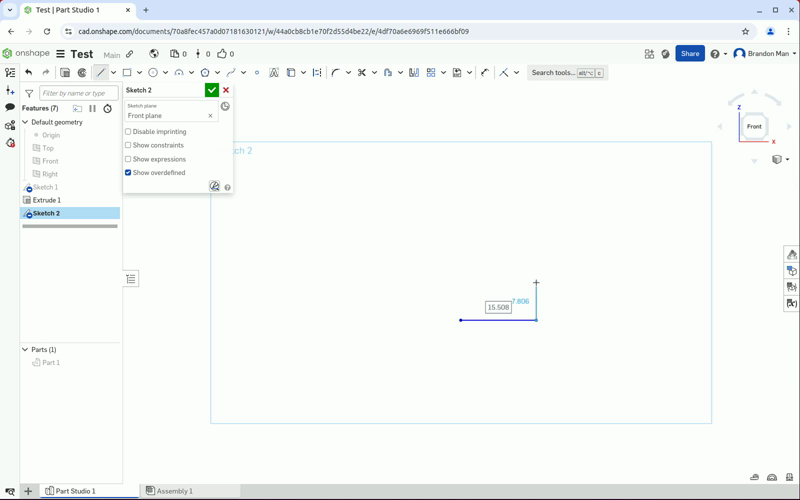
key_down(shift)
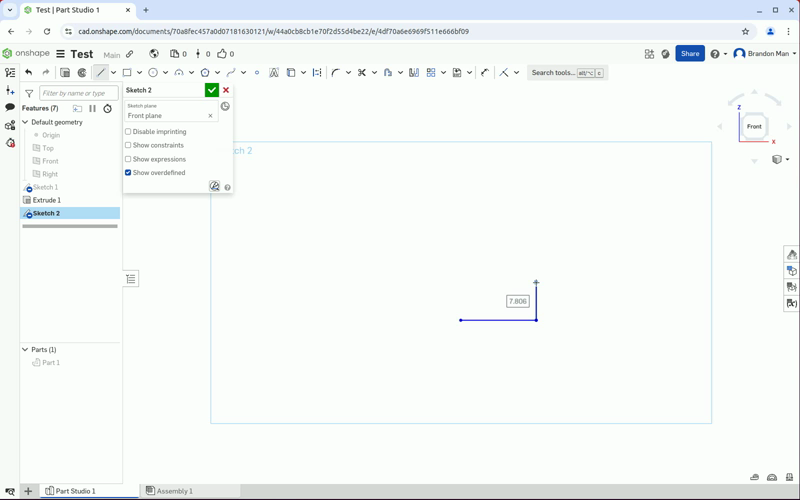
mouse_move(460, 282)
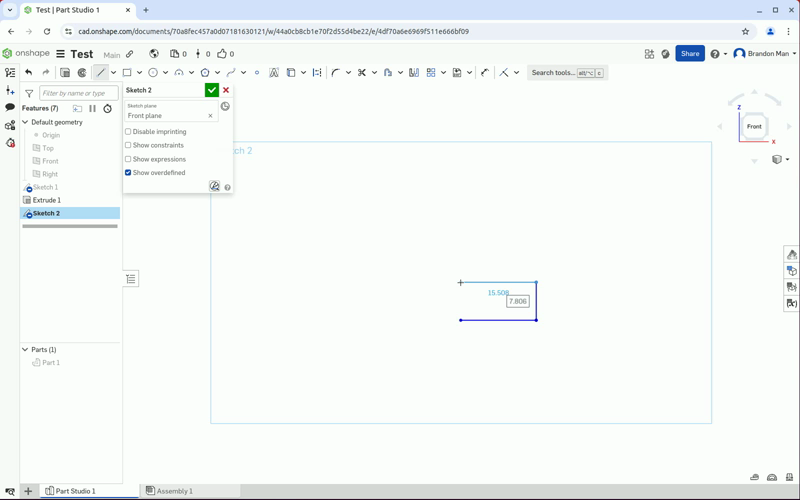
click(460, 282)
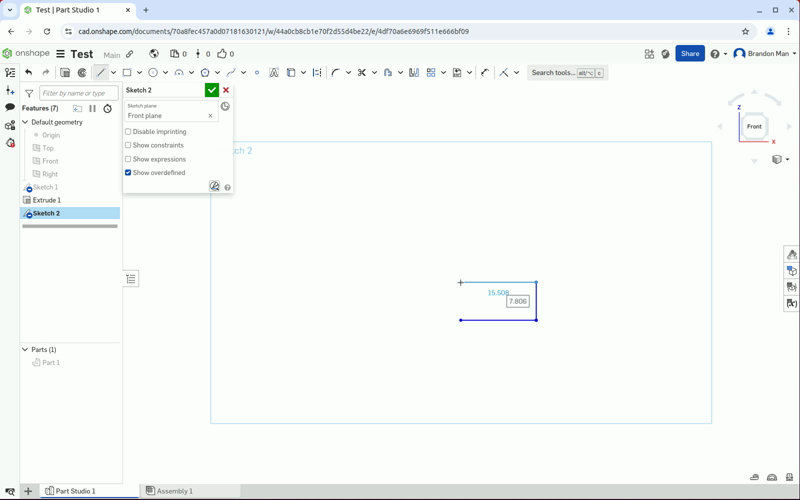
key_up(shift)
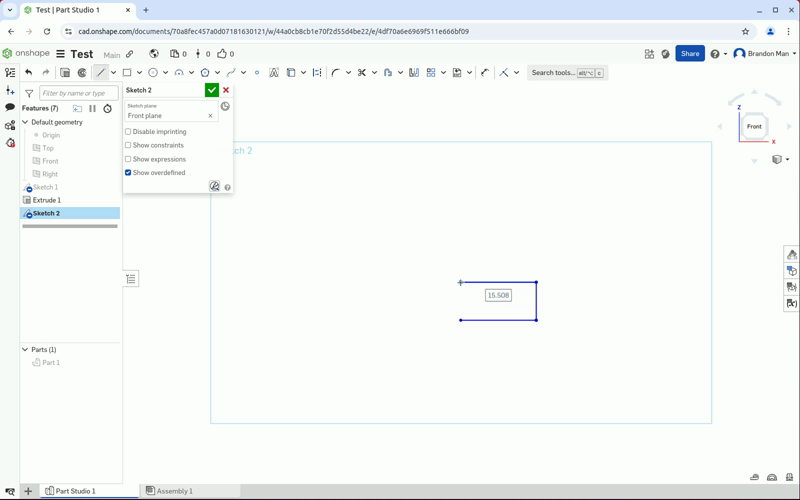
mouse_move(490, 282)
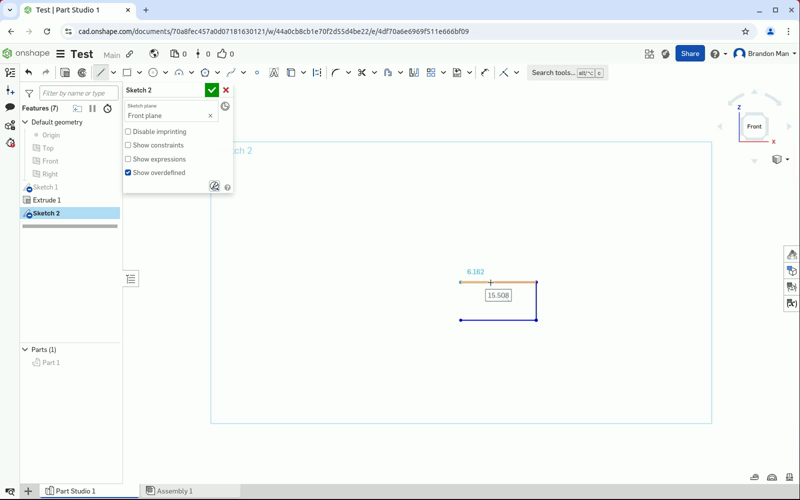
key_down(shift)
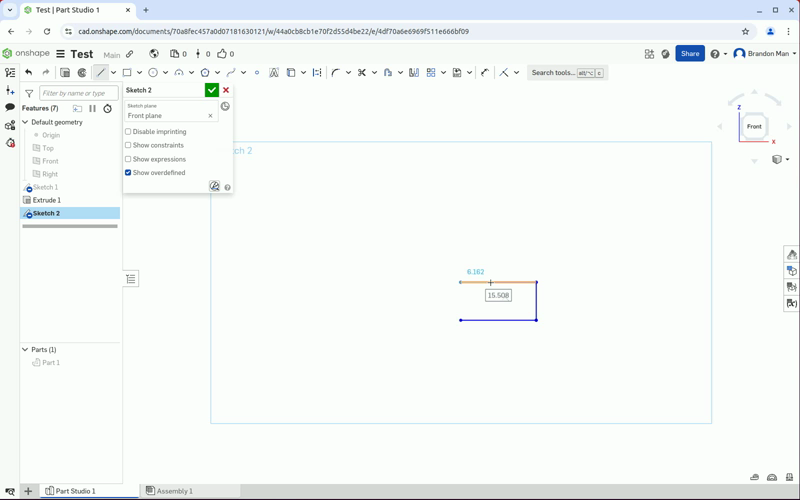
mouse_move(460, 320)
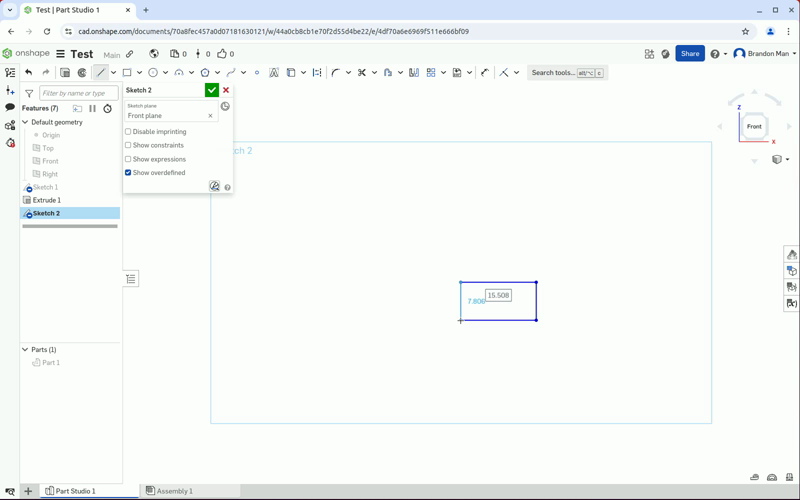
key_up(shift)
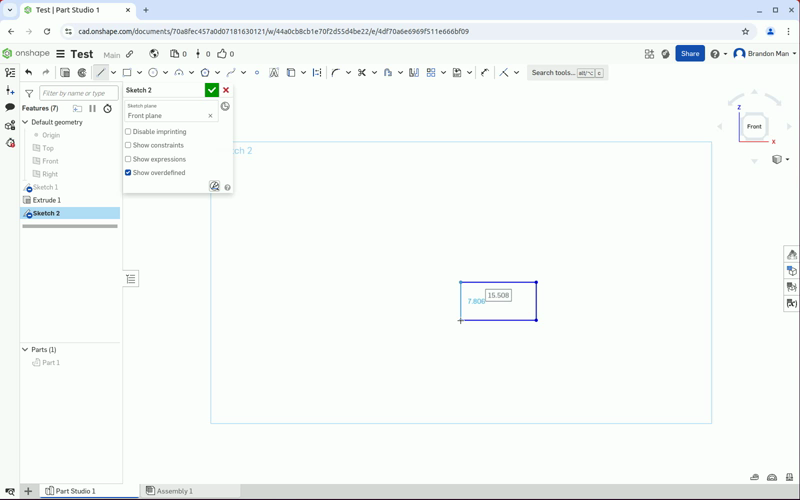
click(460, 320)
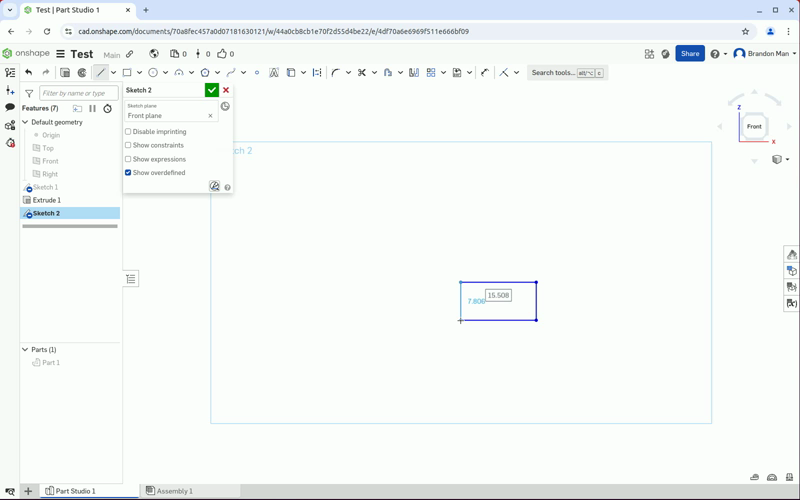
key(esc)
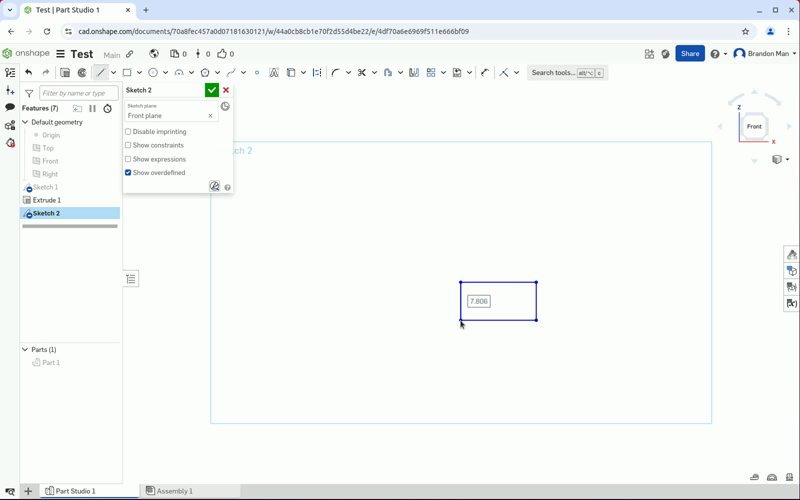
mouse_move(512, 316)
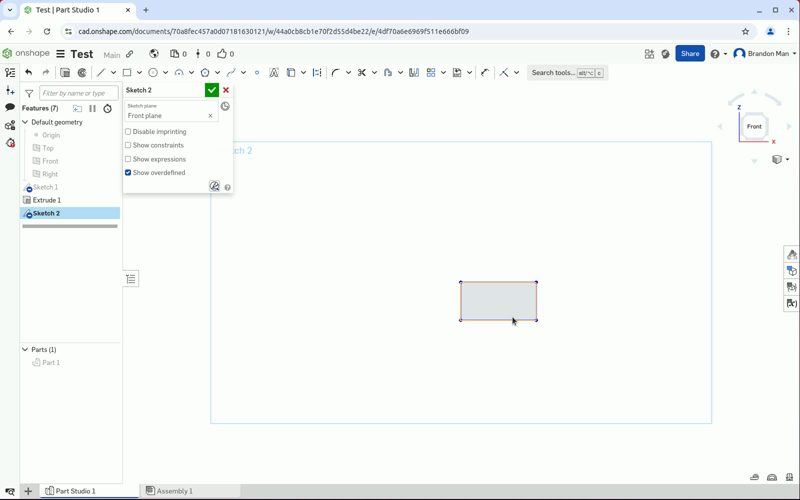
click(512, 316)
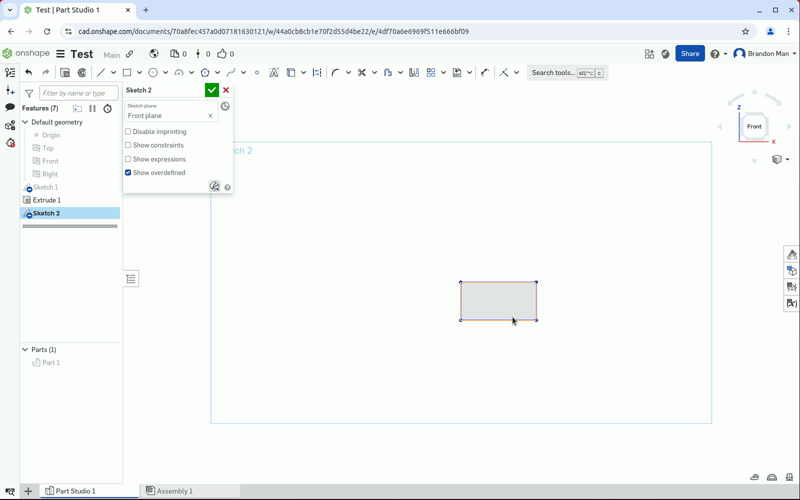
mouse_move(73, 352)
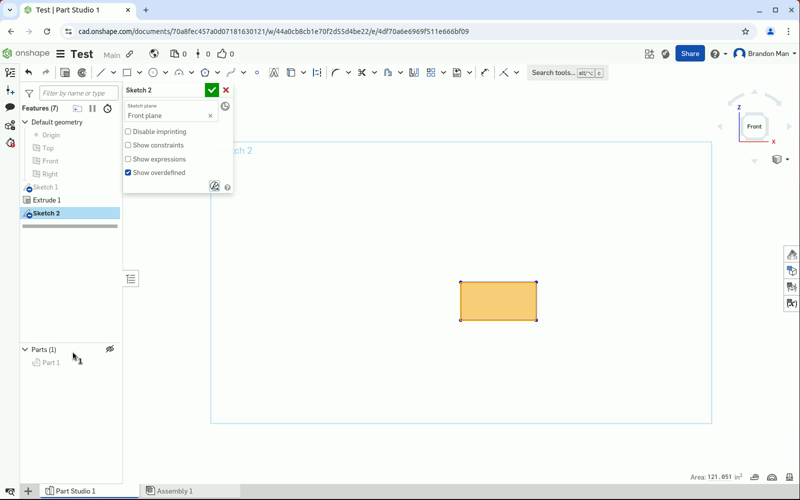
key(shift+y)
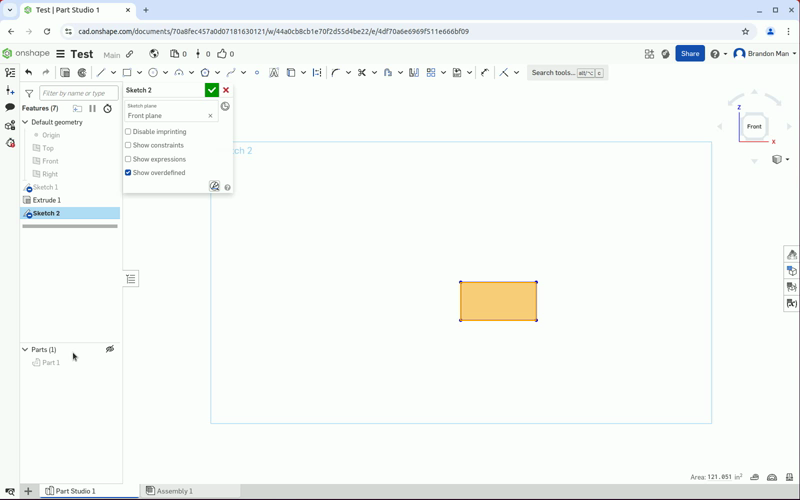
key(shift+e)
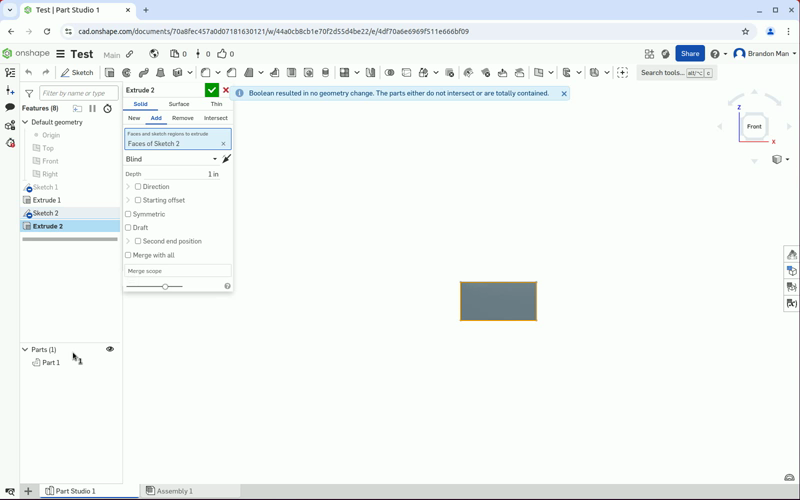
mouse_move(143, 106)
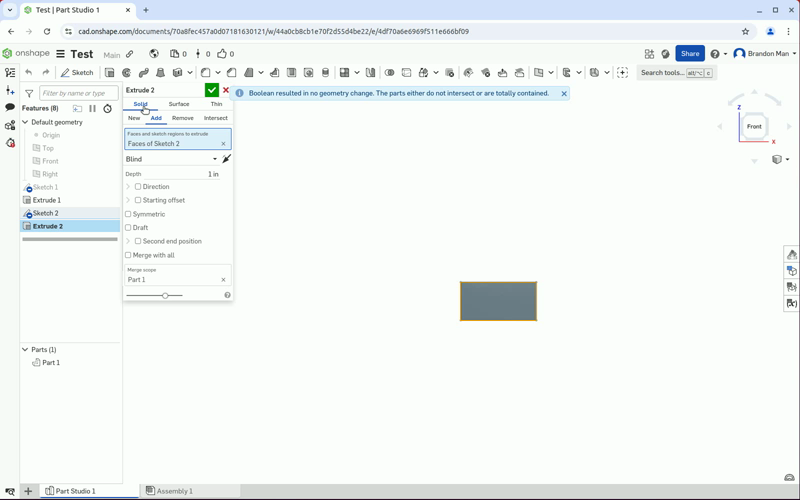
click(143, 106)
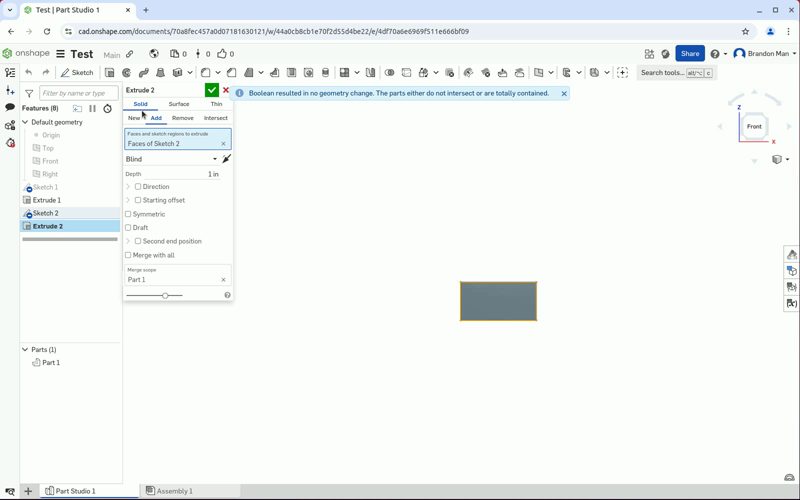
mouse_move(137, 120)
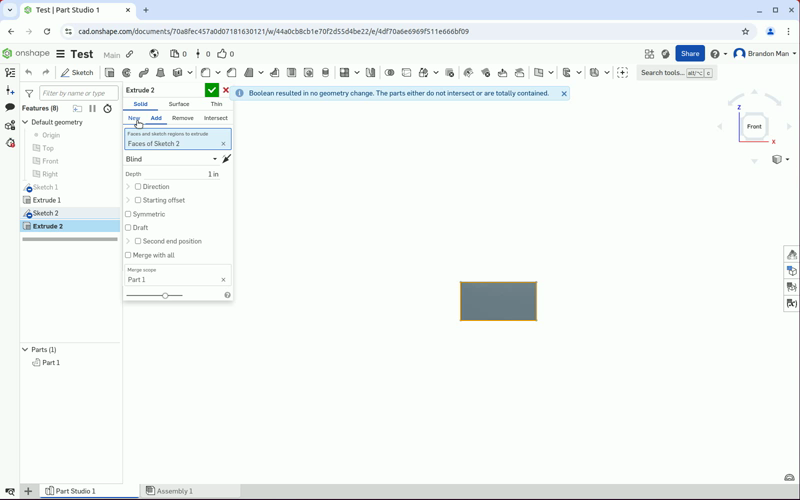
click(137, 120)
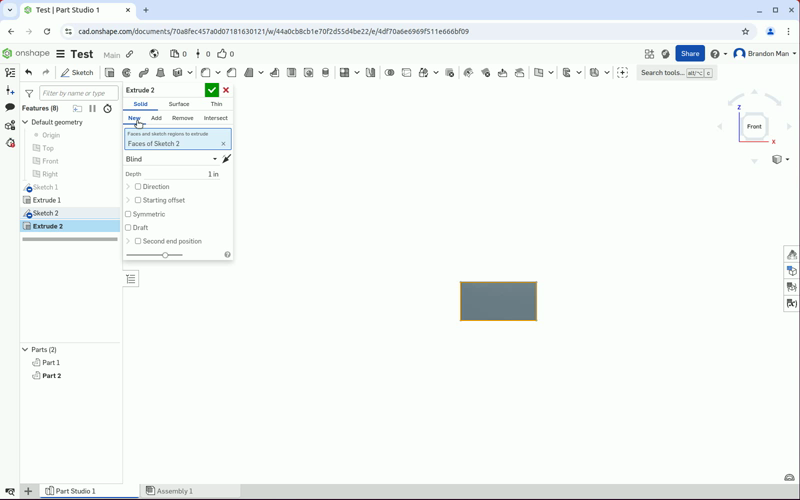
key(tab, 4)
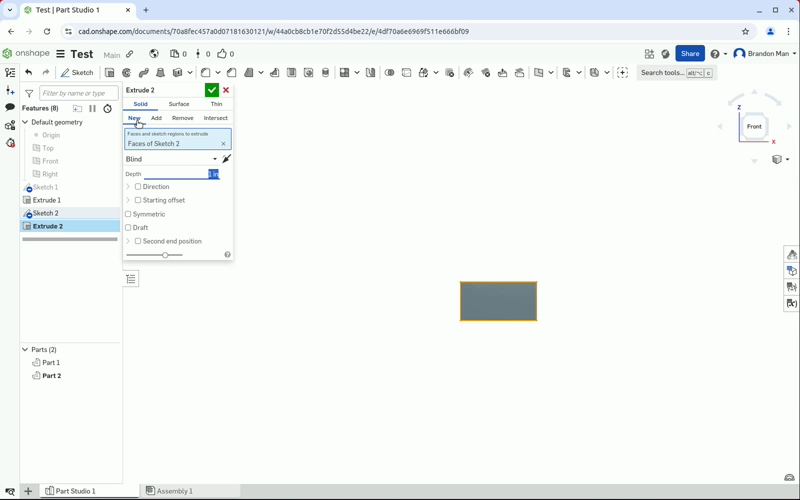
text(23.108)
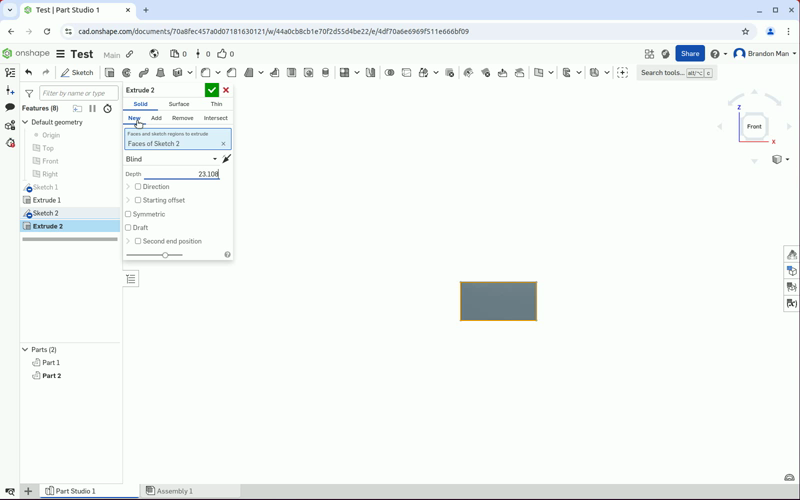
key(enter)
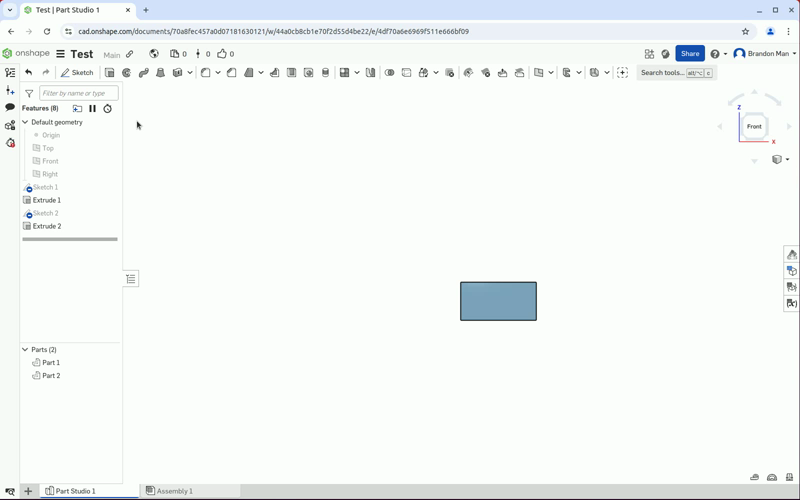
key(shift+h)
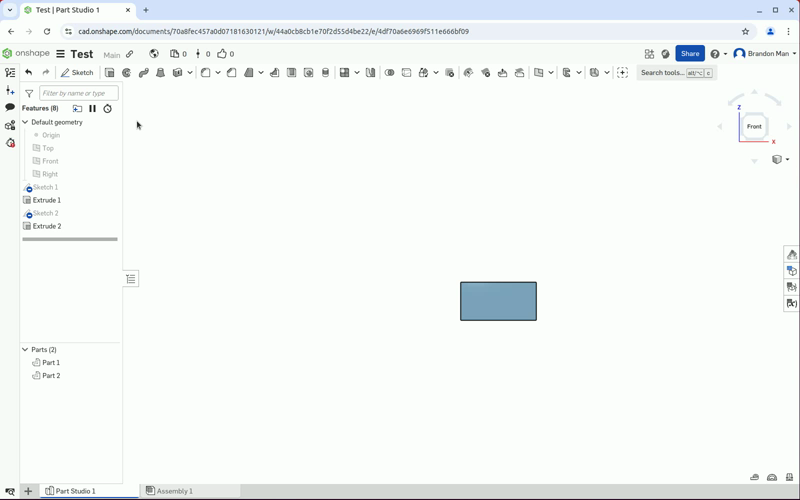
key(shift+h)
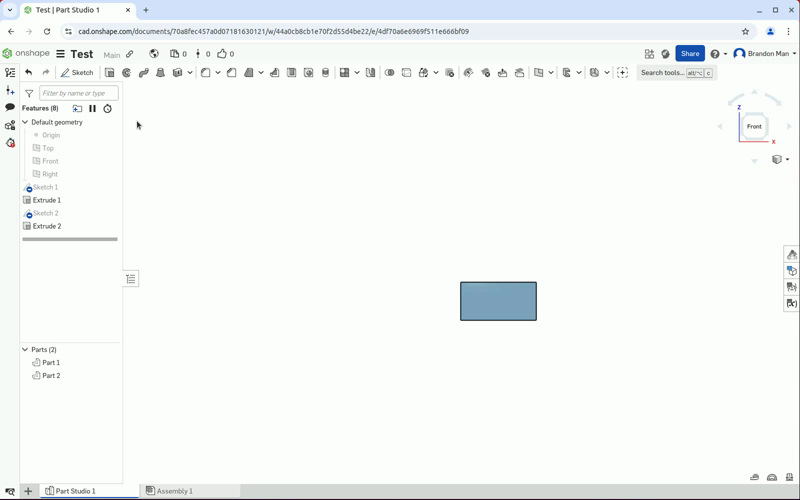
mouse_move(73, 189)
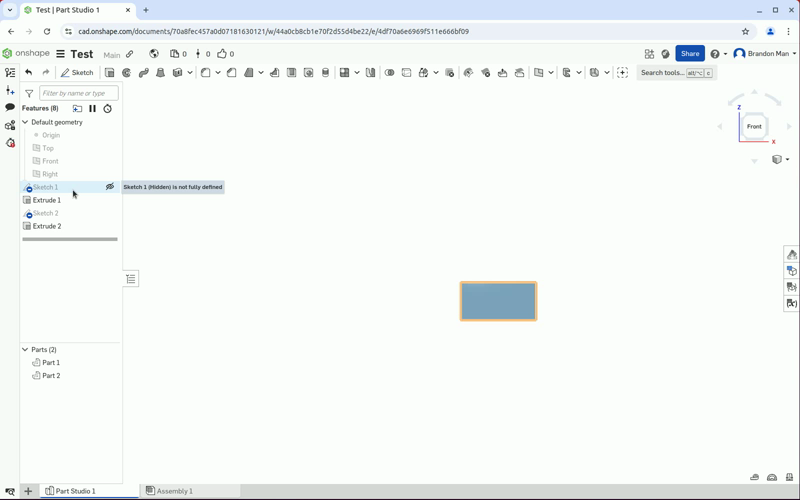
click(73, 189)
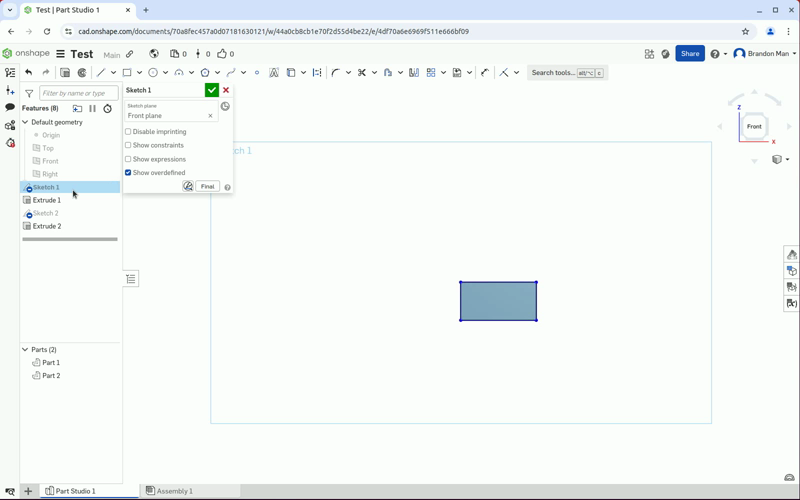
mouse_move(229, 92)
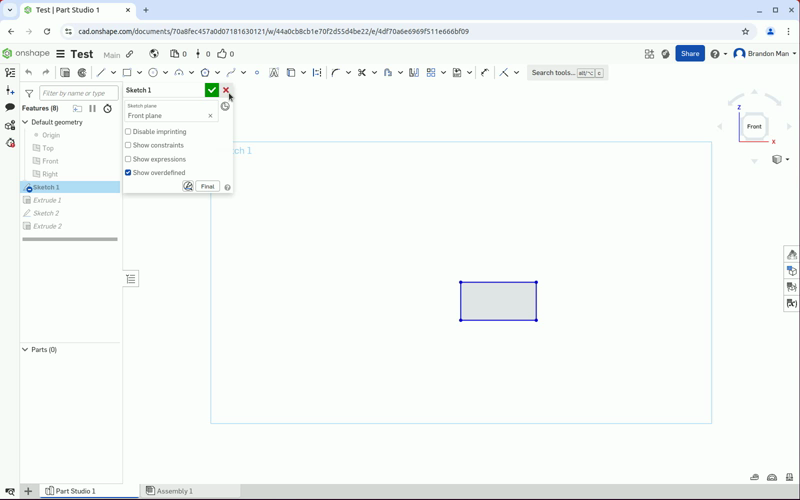
click(229, 92)
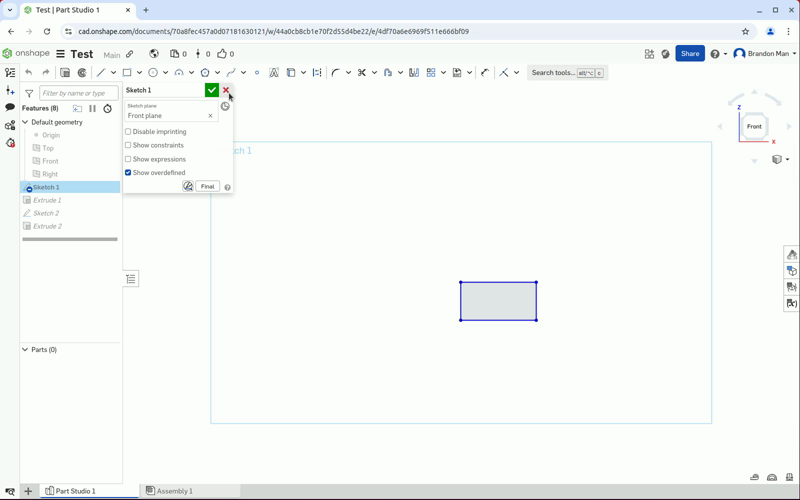
key(shift+s)
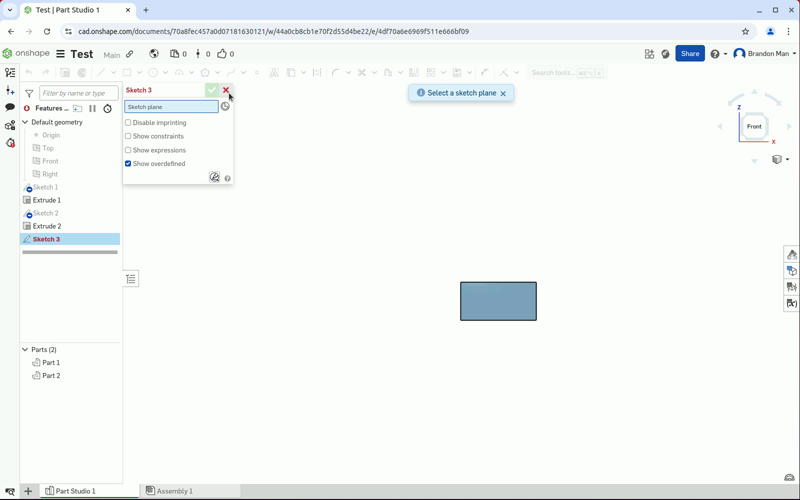
mouse_move(73, 163)
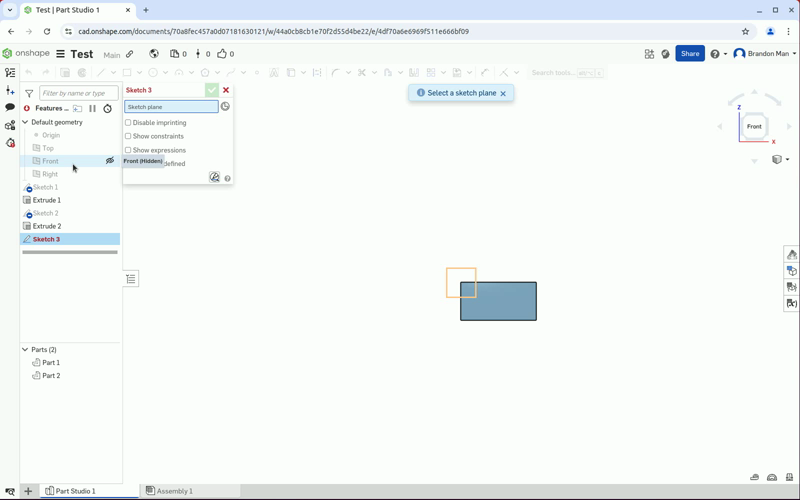
click(73, 163)
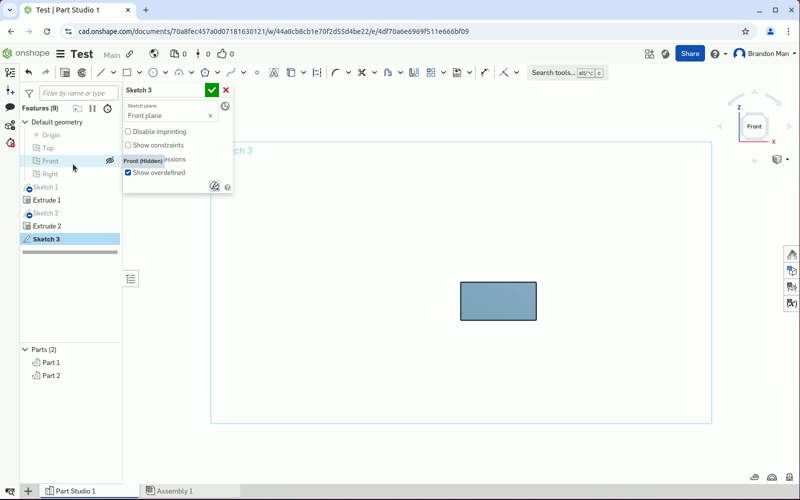
mouse_move(73, 352)
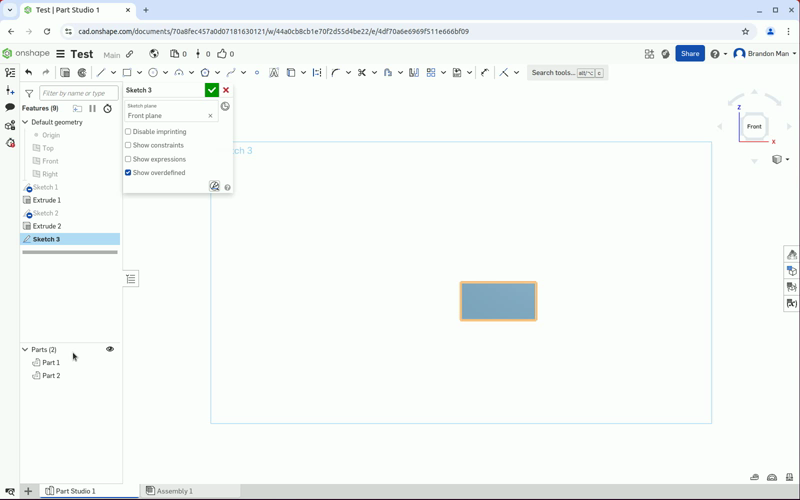
key(y)
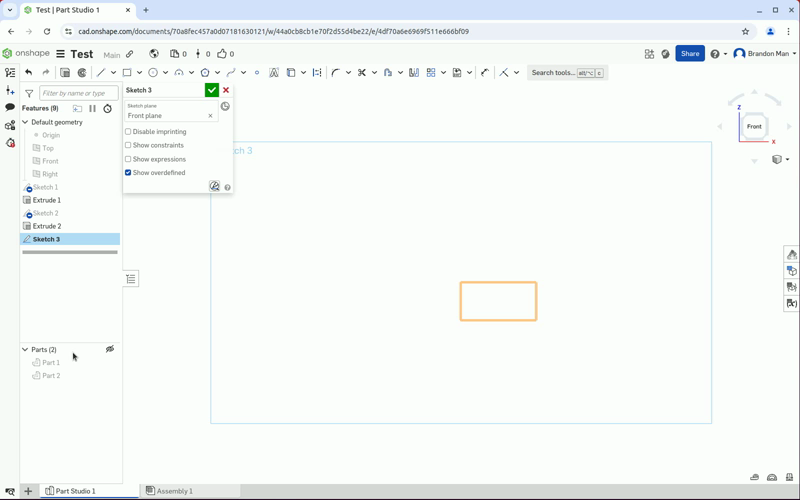
key(l)
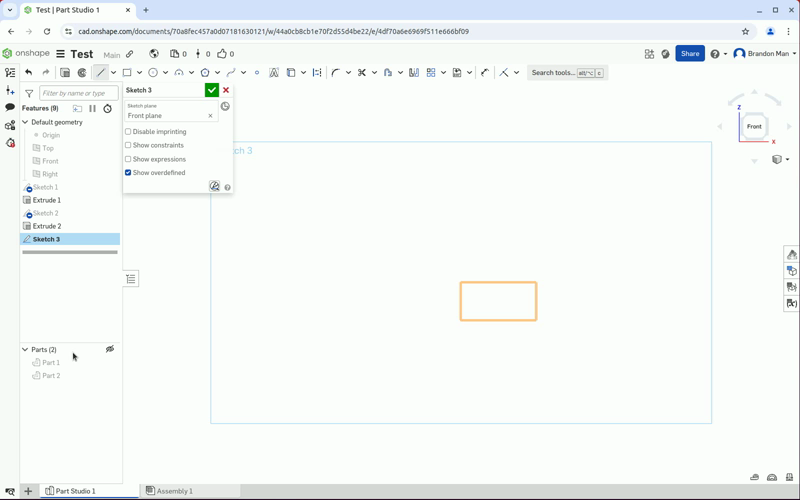
key_down(shift)
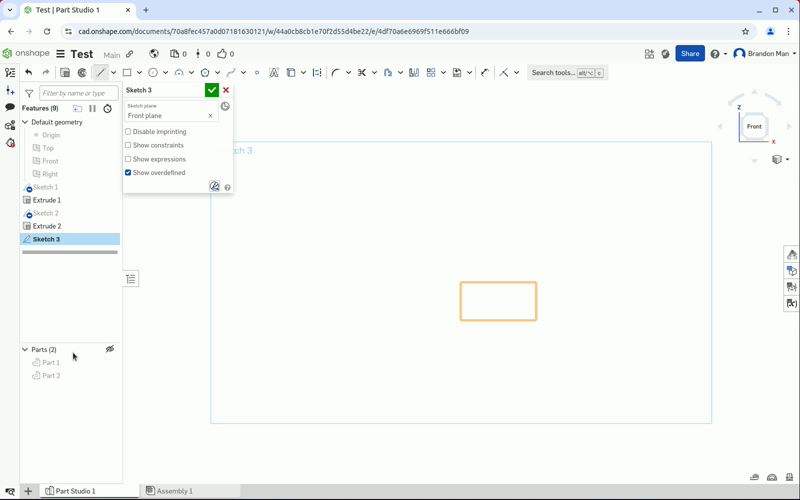
mouse_move(460, 282)
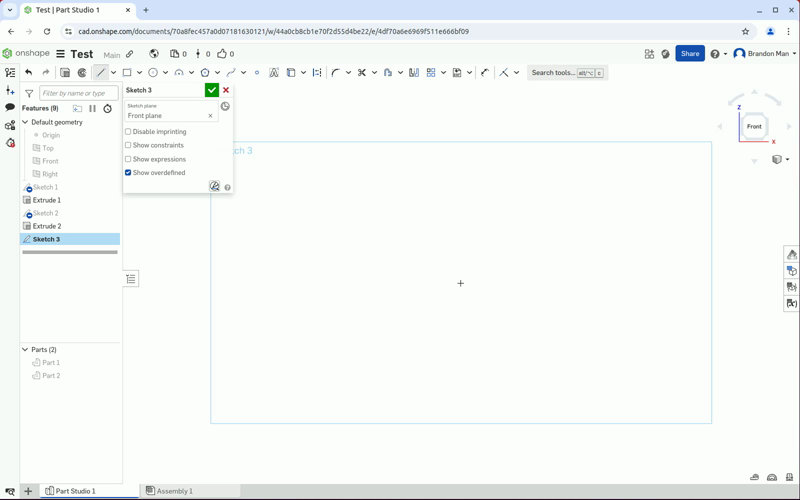
click(460, 282)
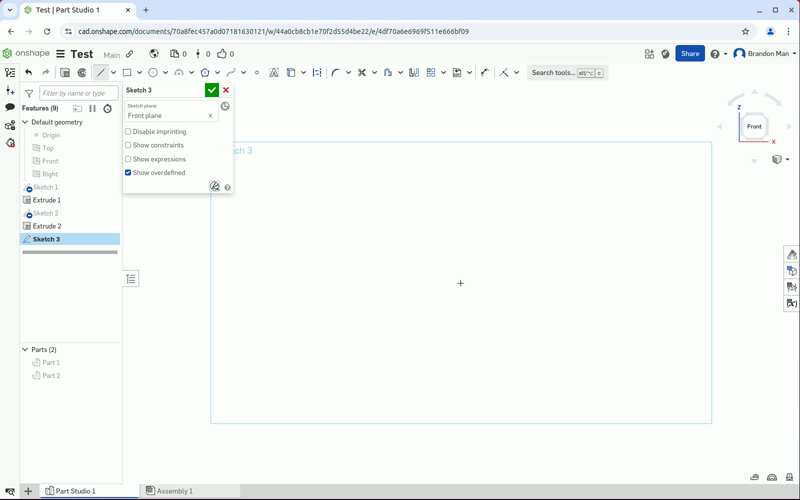
key_up(shift)
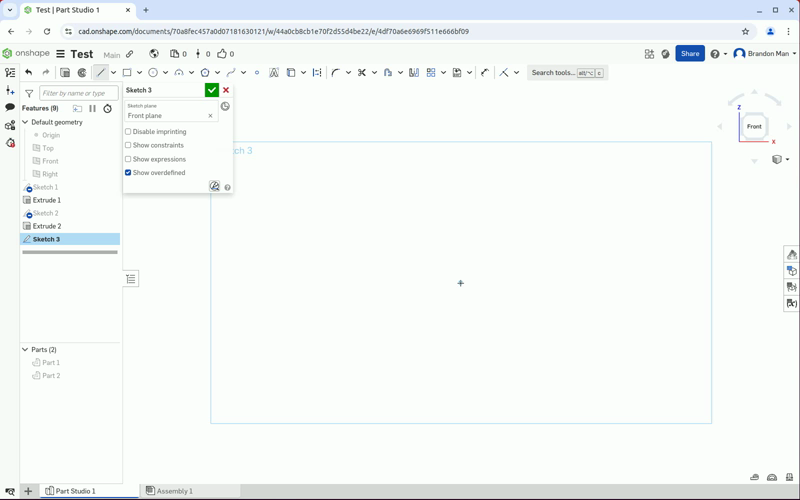
key_down(shift)
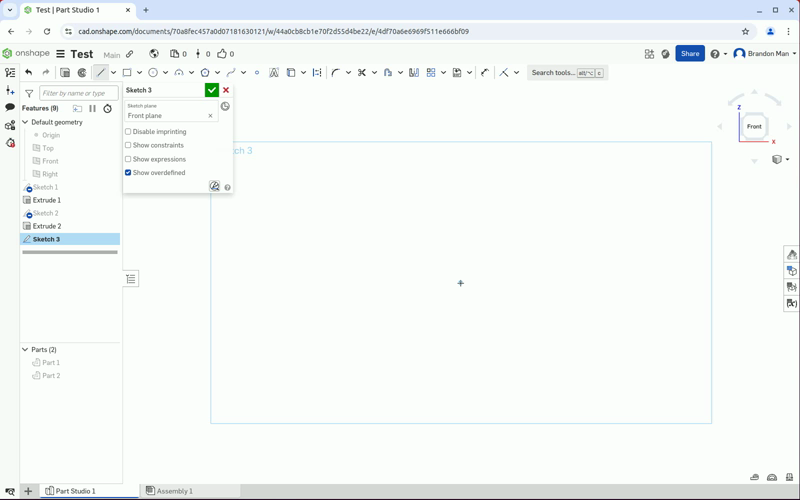
mouse_move(536, 282)
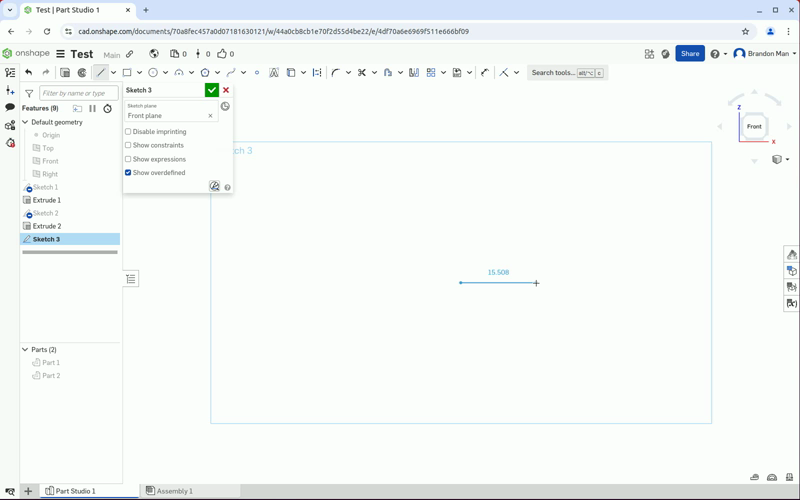
click(536, 282)
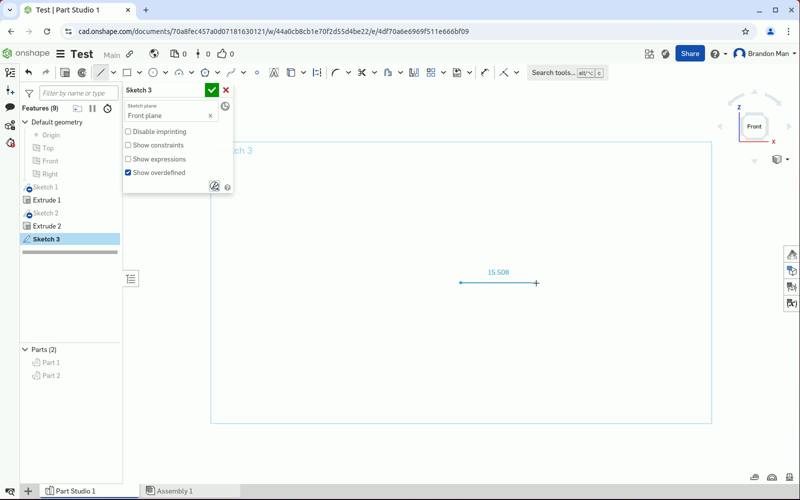
key_up(shift)
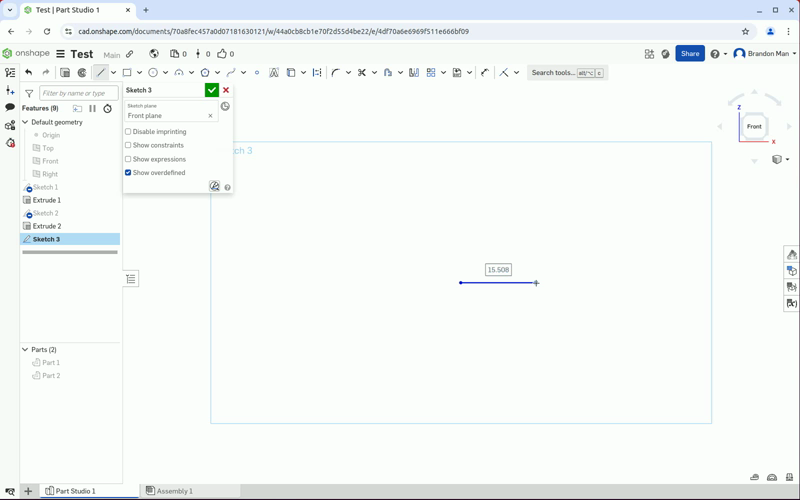
key_down(shift)
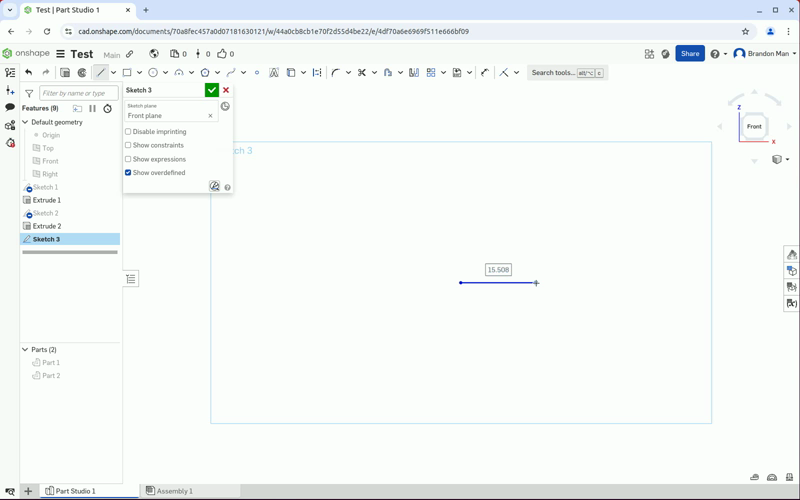
mouse_move(566, 282)
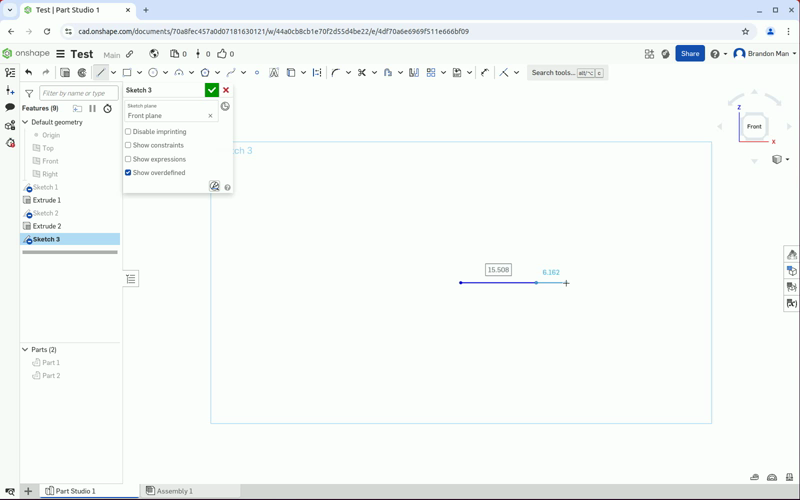
mouse_move(500, 244)
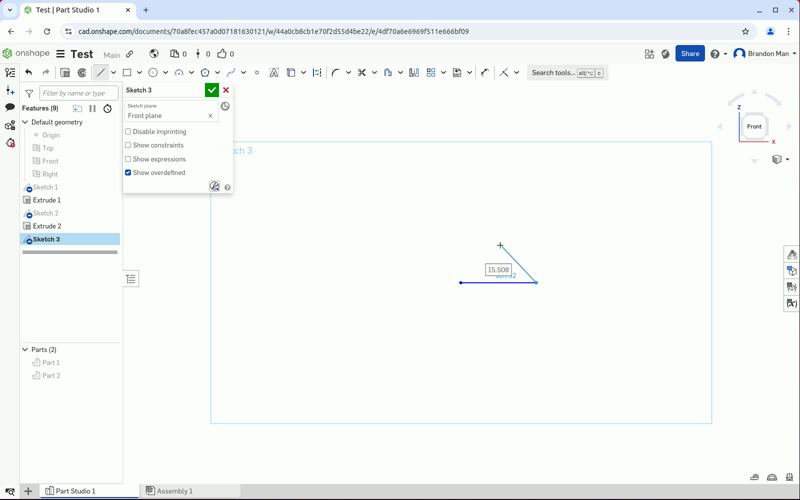
click(500, 244)
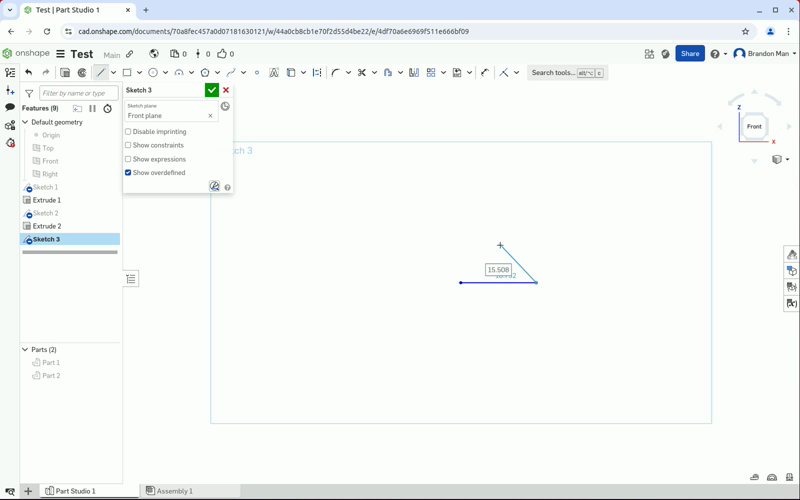
key_up(shift)
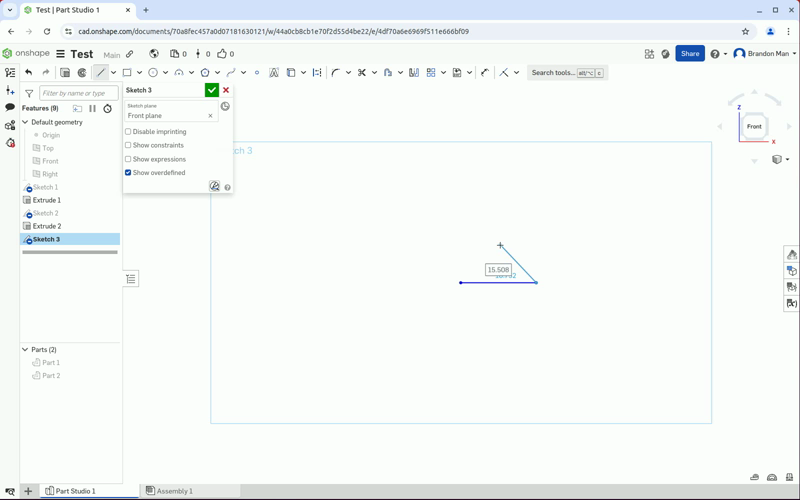
mouse_move(530, 244)
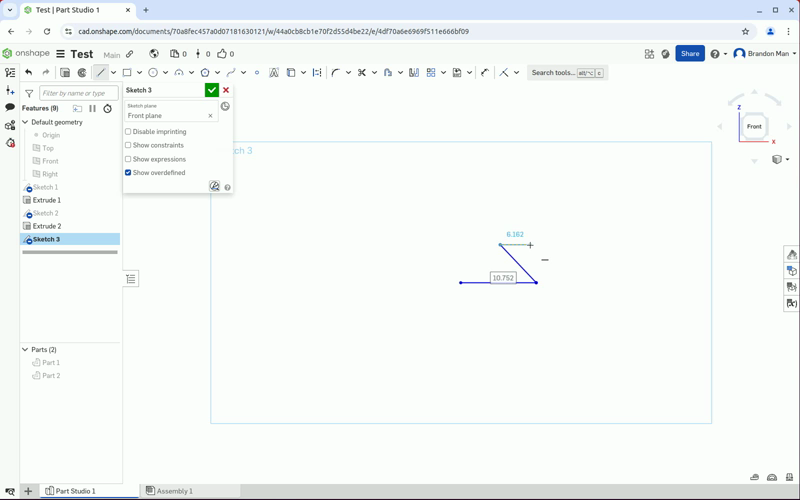
key_down(shift)
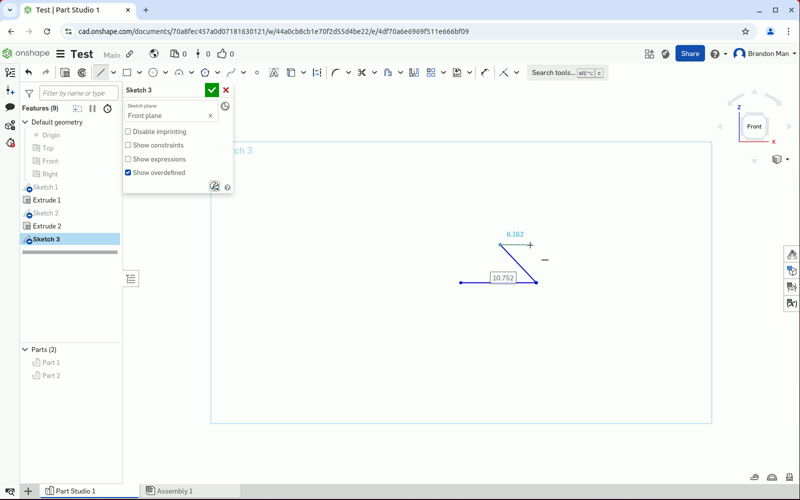
mouse_move(460, 282)
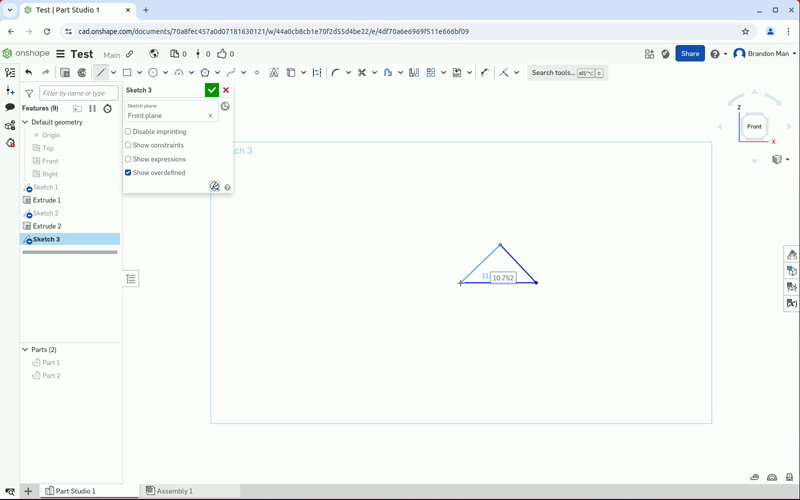
key_up(shift)
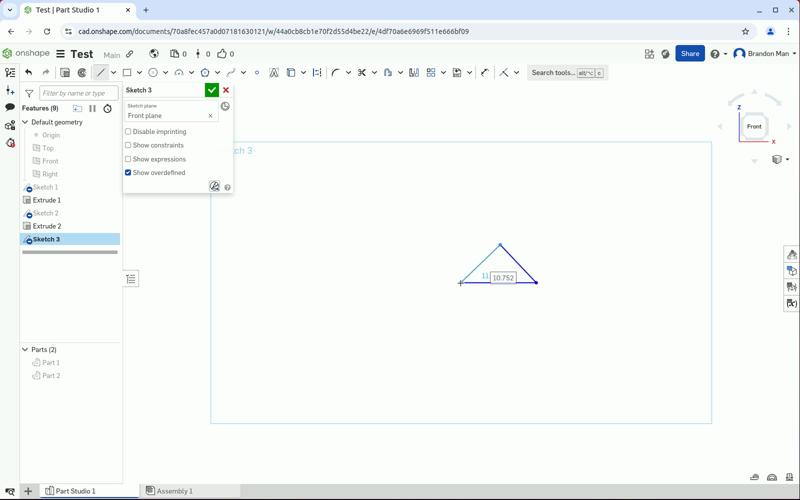
click(460, 282)
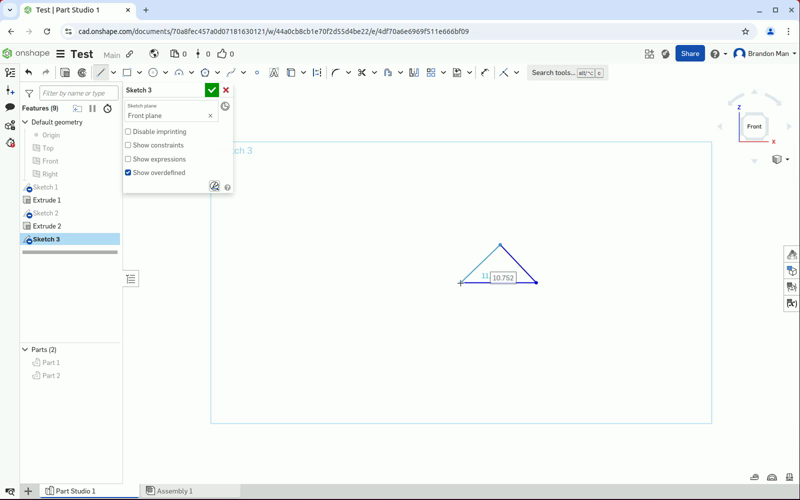
key(esc)
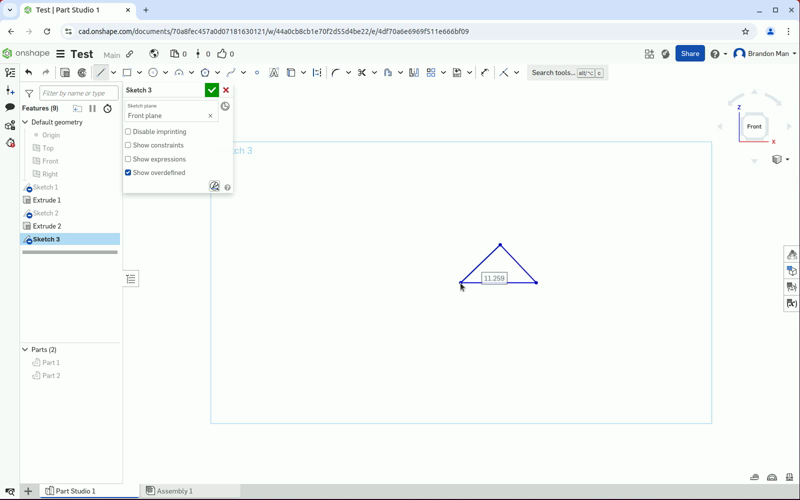
mouse_move(488, 259)
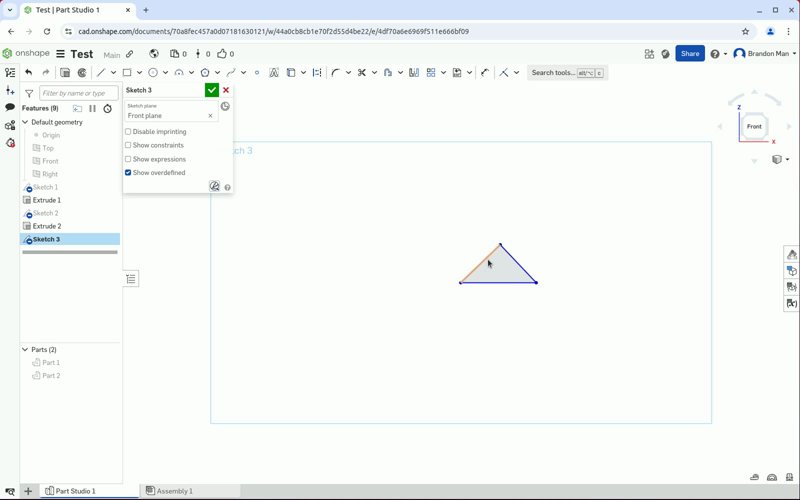
scroll(6)
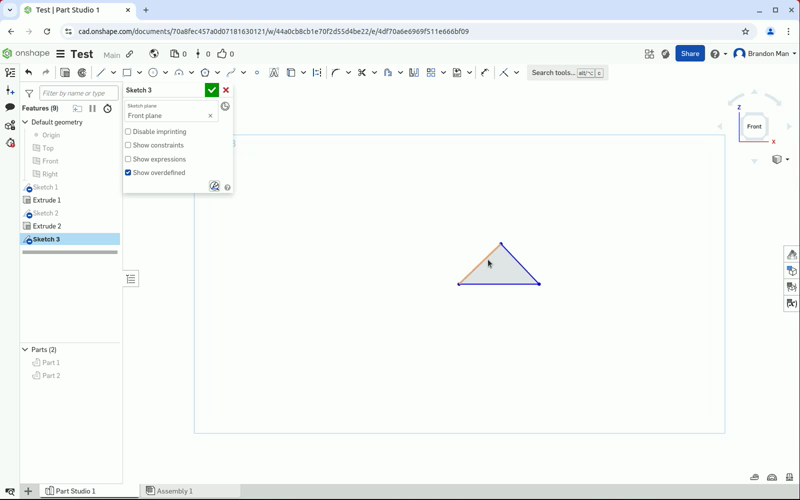
scroll(6)
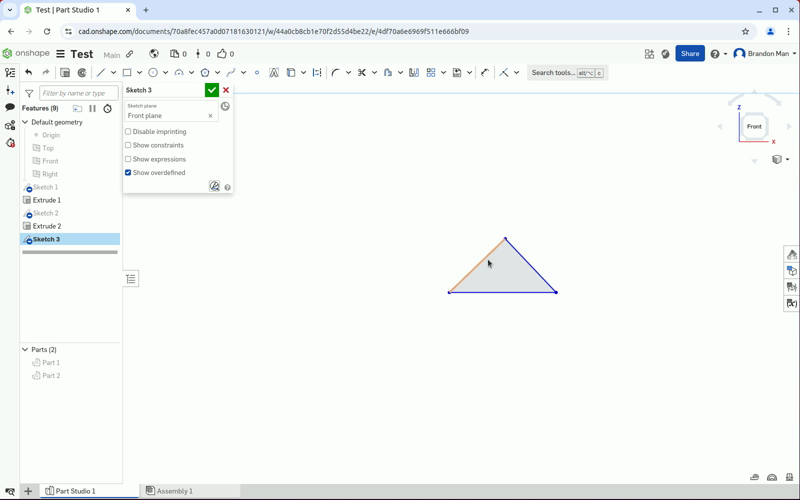
scroll(6)
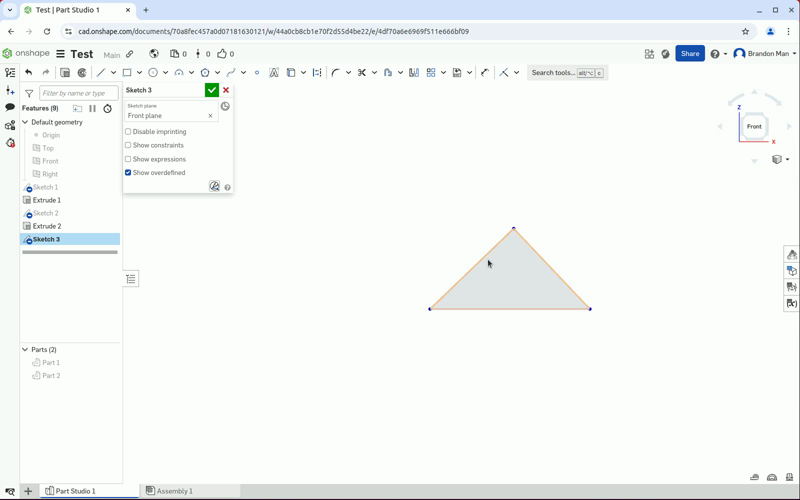
scroll(6)
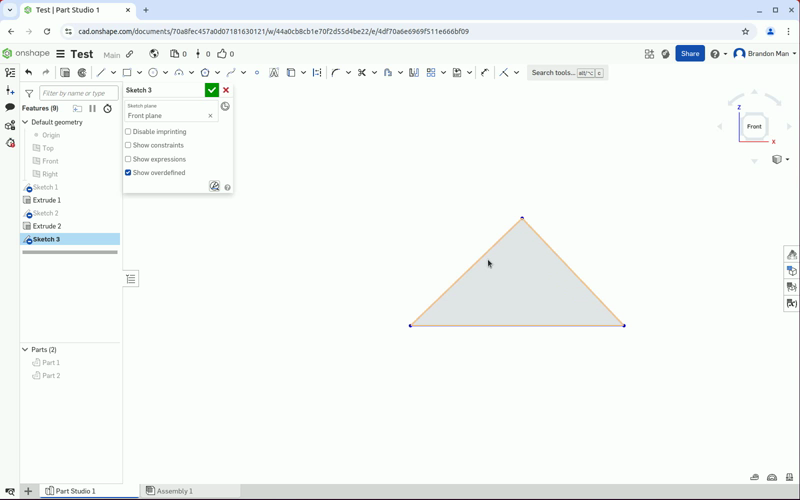
scroll(6)
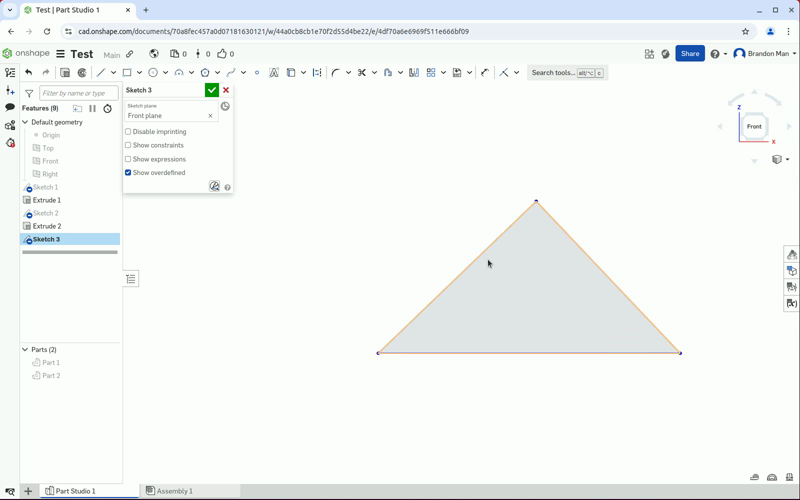
scroll(6)
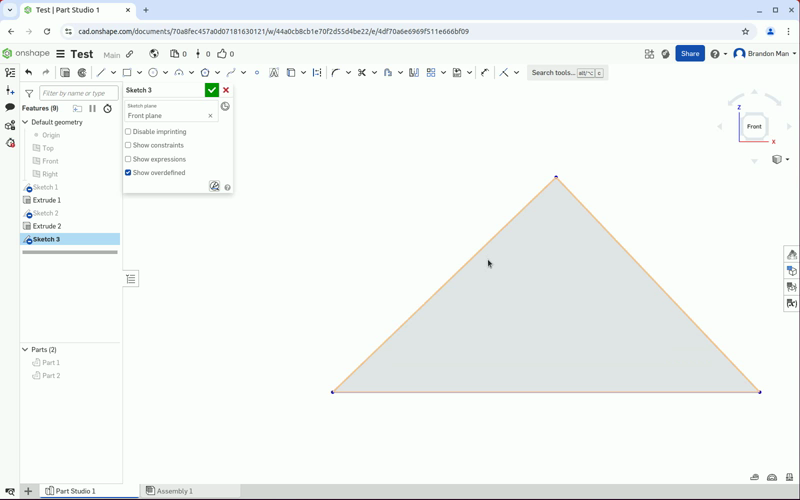
scroll(6)
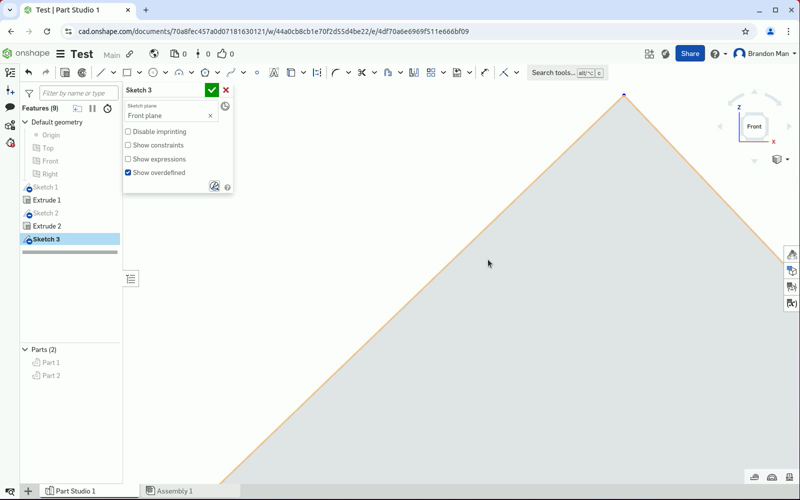
click(488, 259)
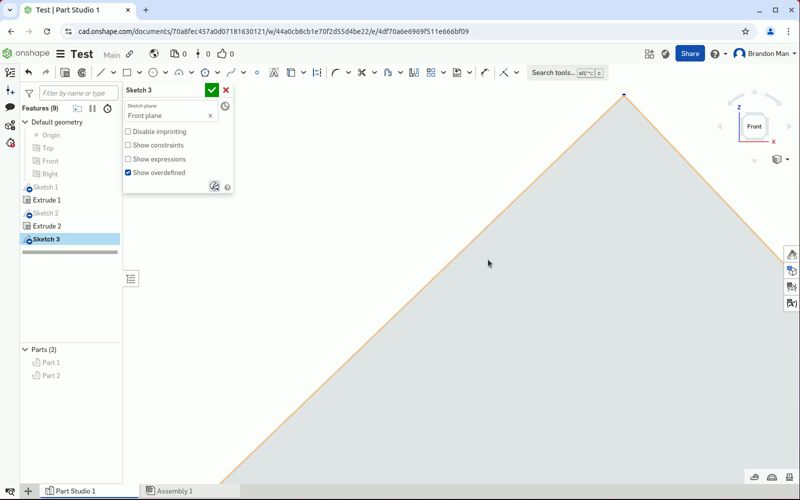
scroll(-6)
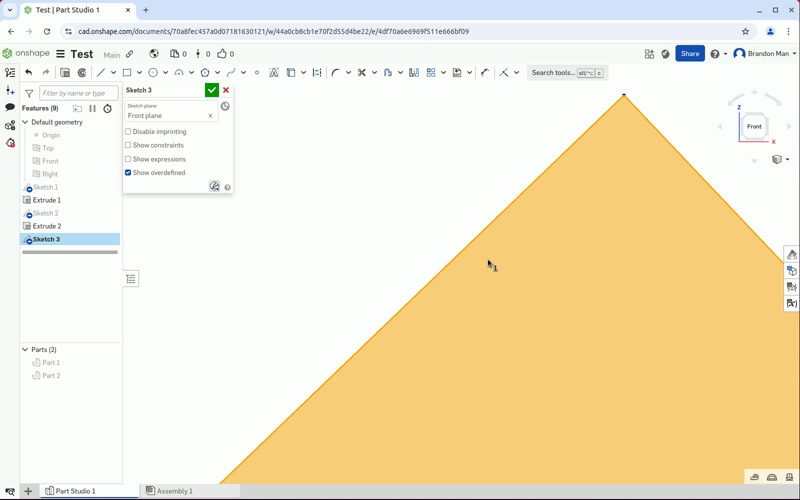
scroll(-6)
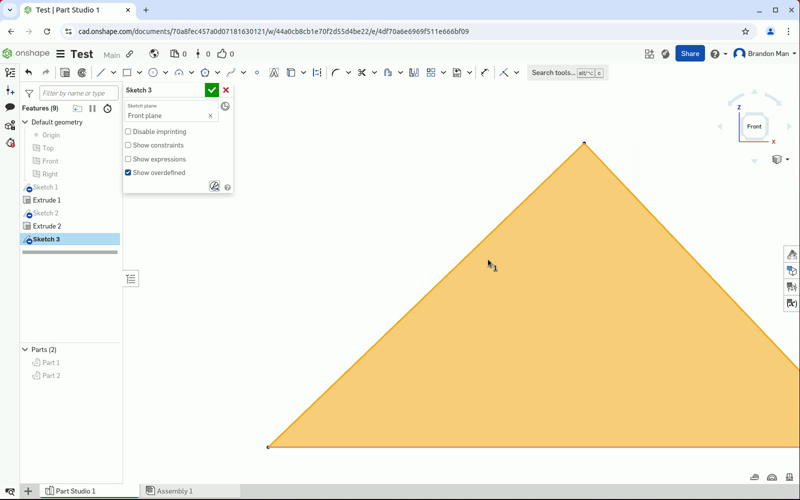
scroll(-6)
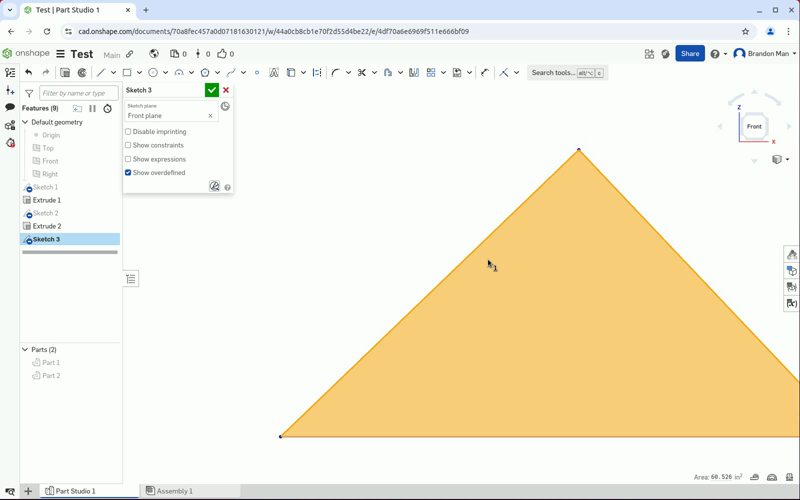
scroll(-6)
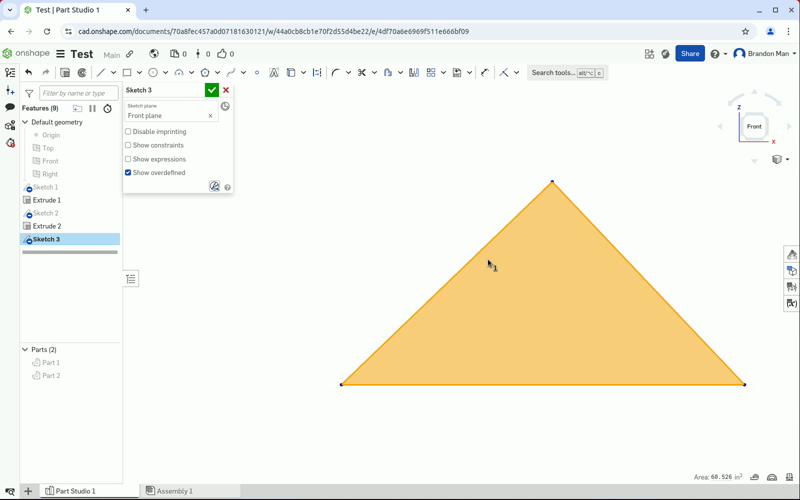
scroll(-6)
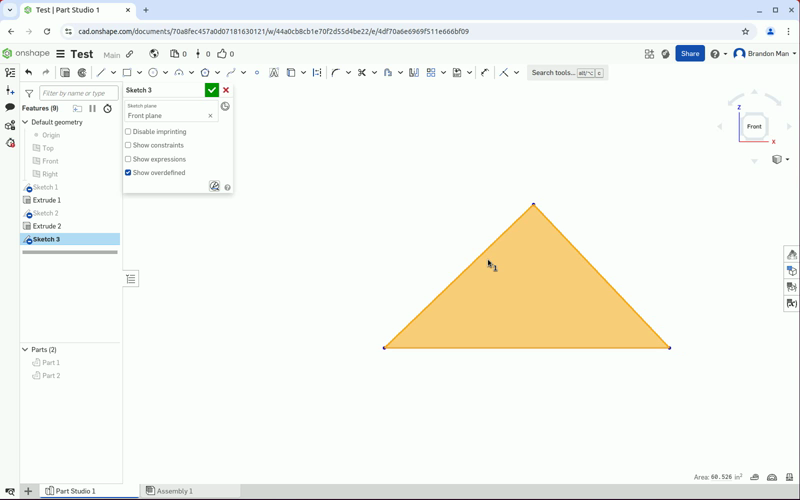
scroll(-6)
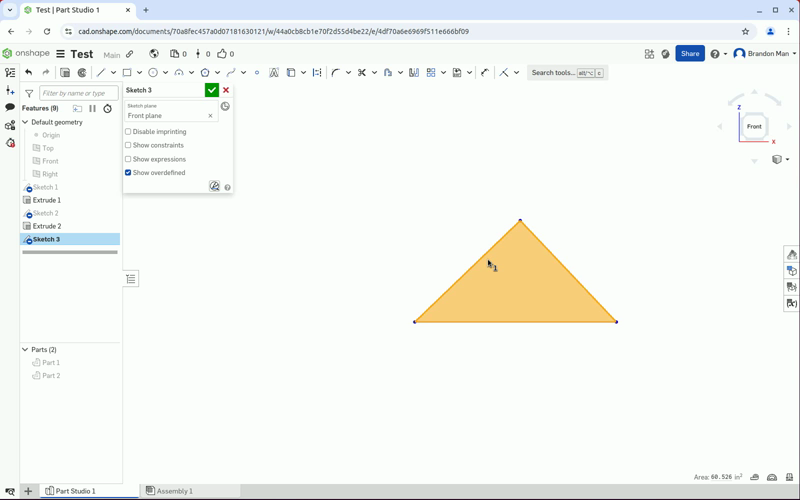
scroll(-6)
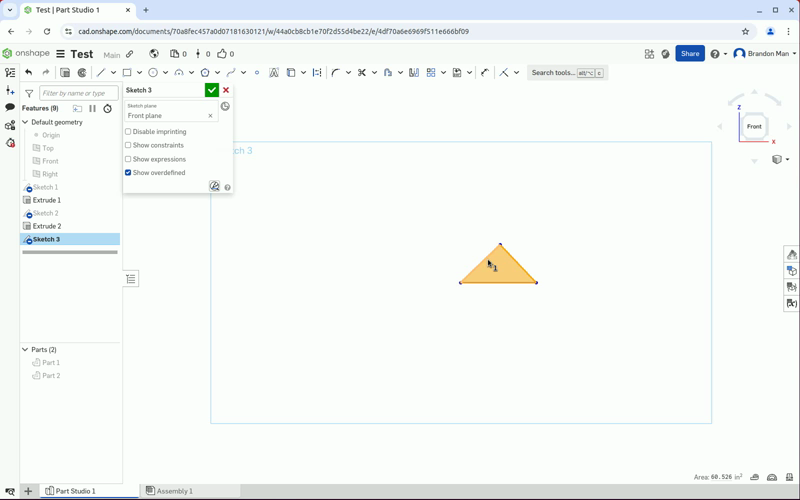
mouse_move(73, 352)
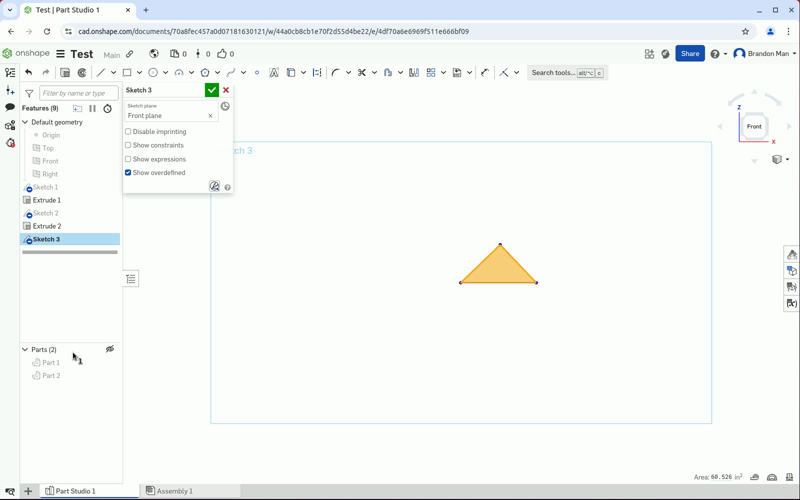
key(shift+y)
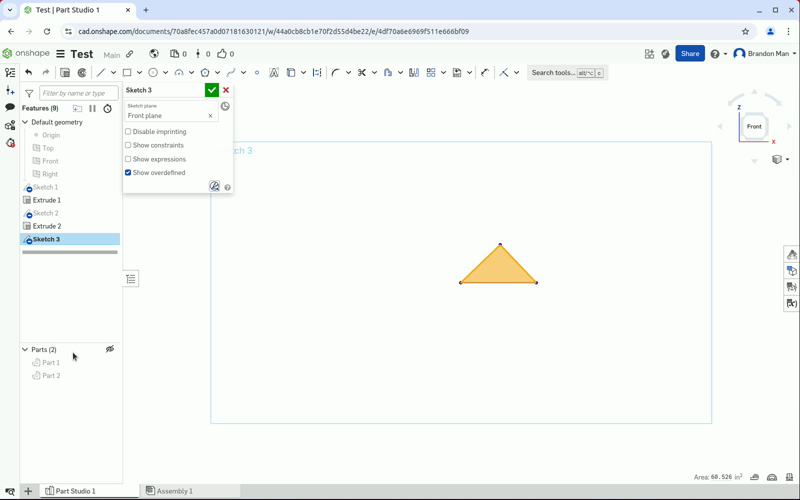
key(shift+e)
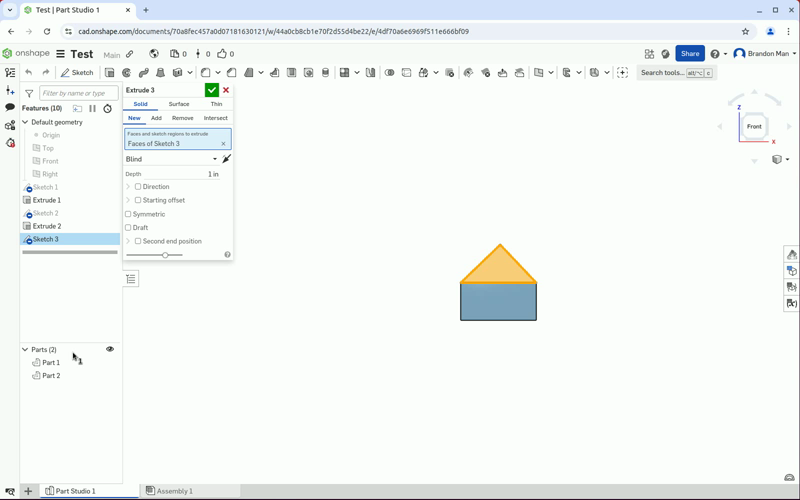
mouse_move(143, 106)
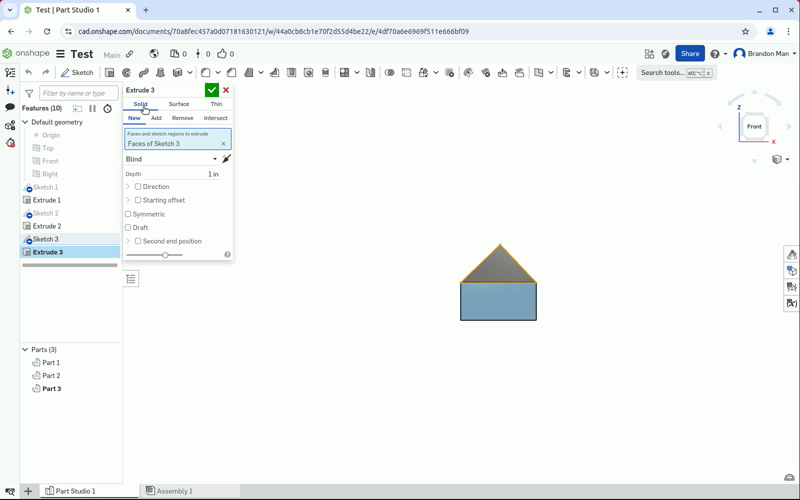
click(143, 106)
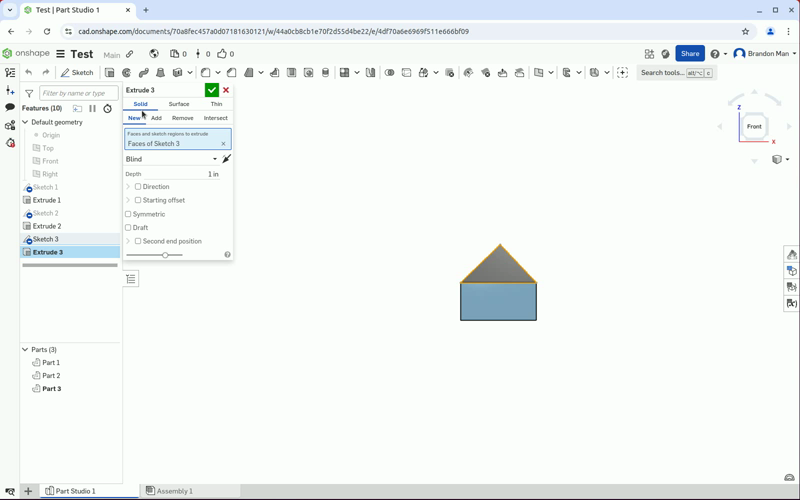
mouse_move(137, 120)
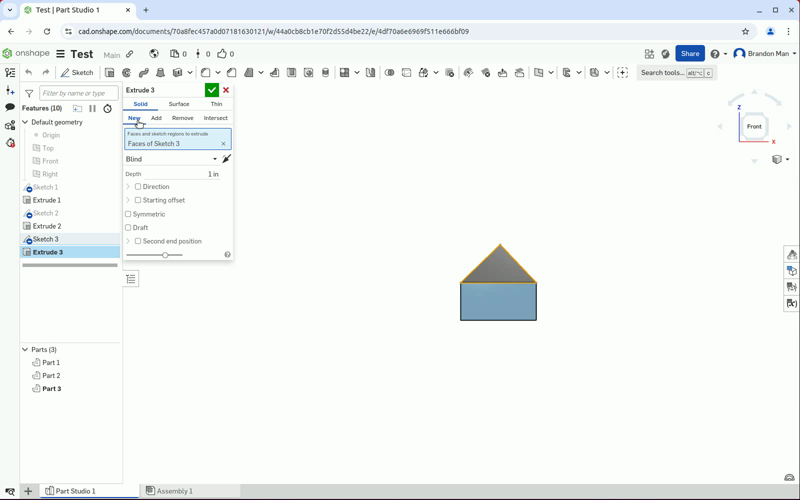
click(137, 120)
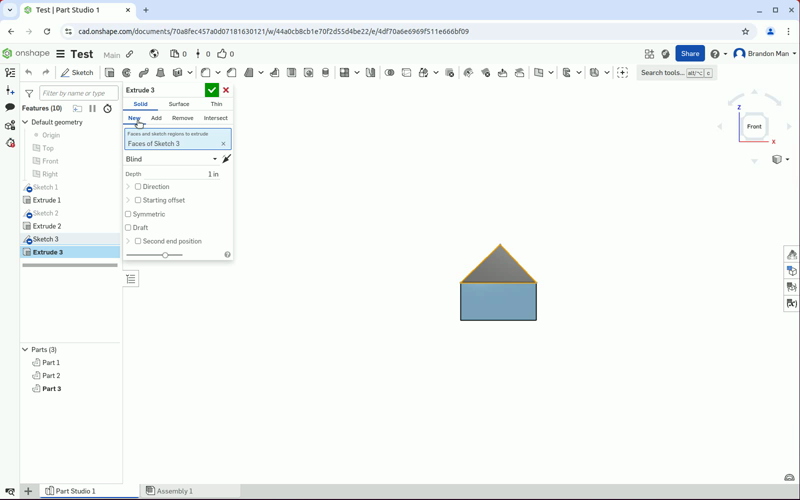
key(tab, 4)
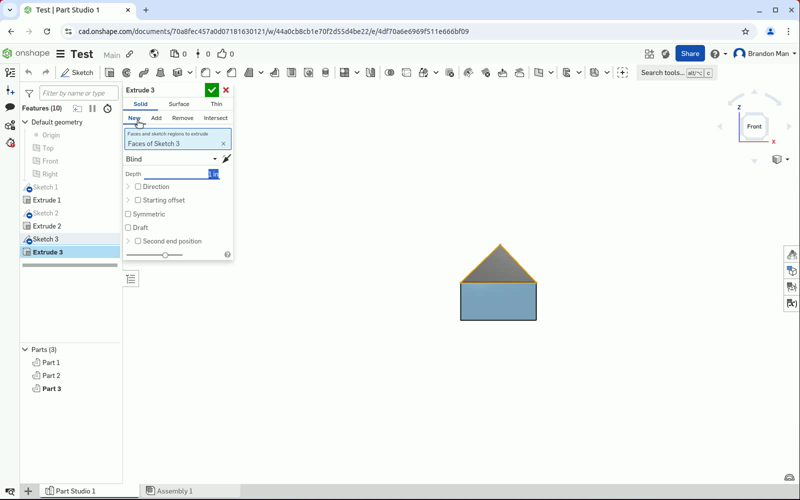
text(23.108)
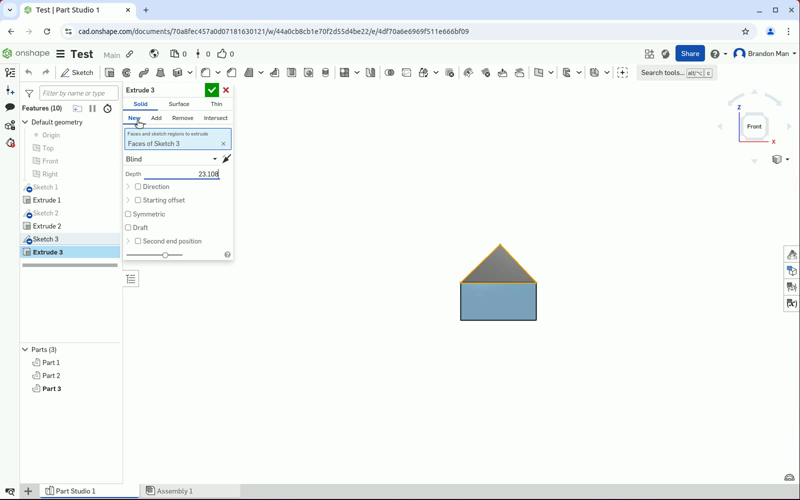
key(enter)
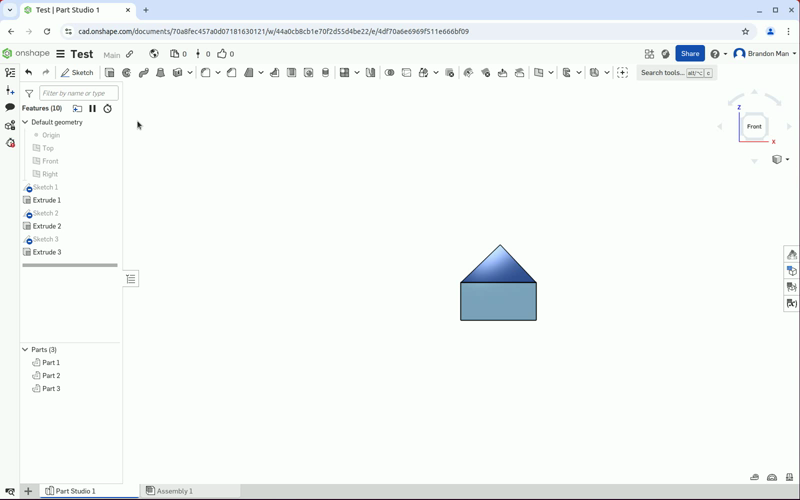
key(shift+h)
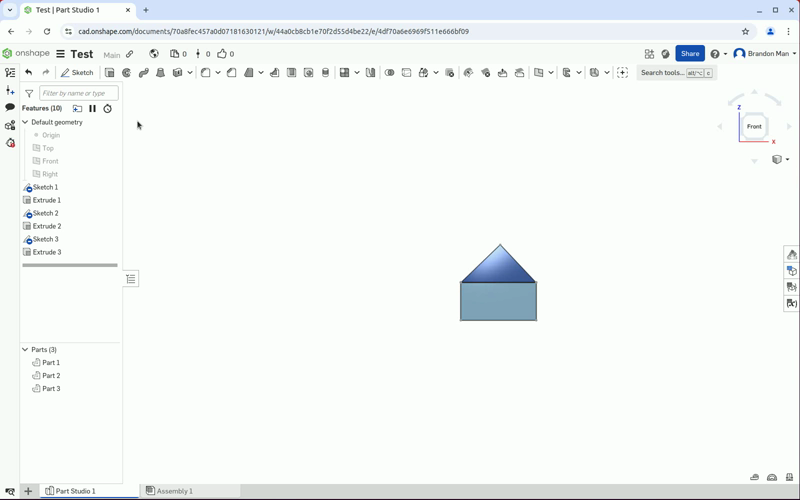
key(shift+h)
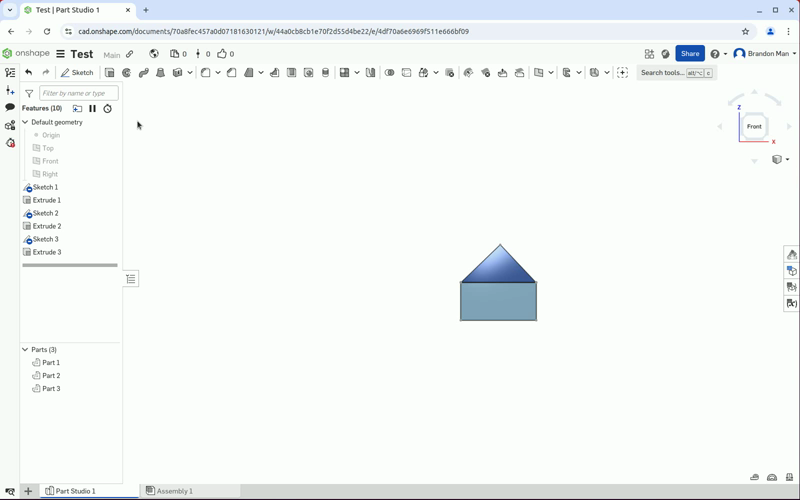
key(shift+7)
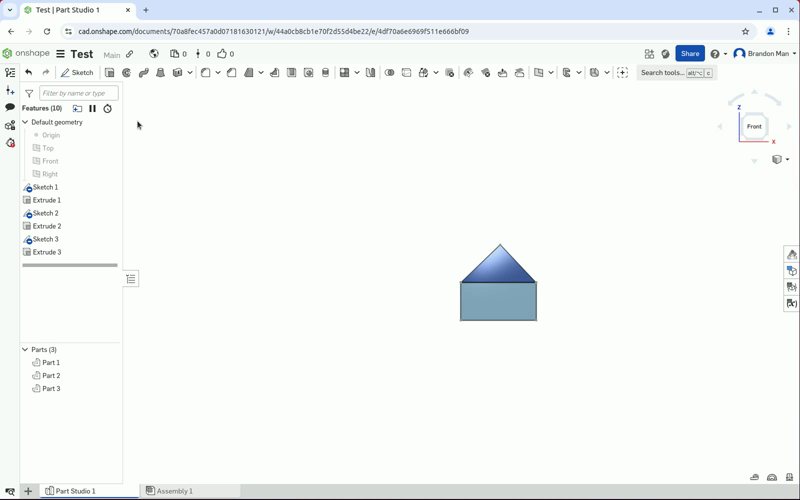
key(left, 2)
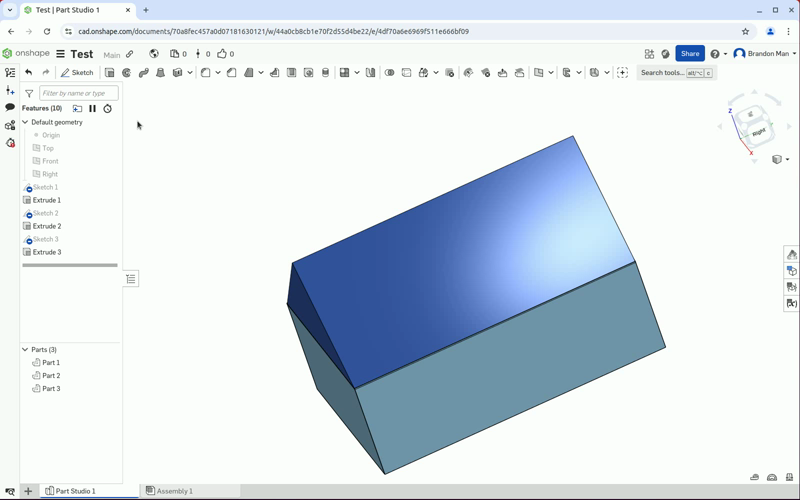
key(down, 2)
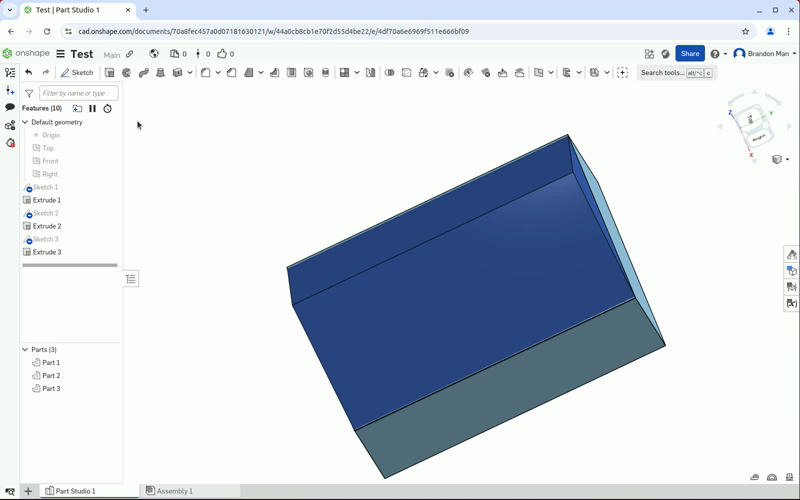
key(up, 2)
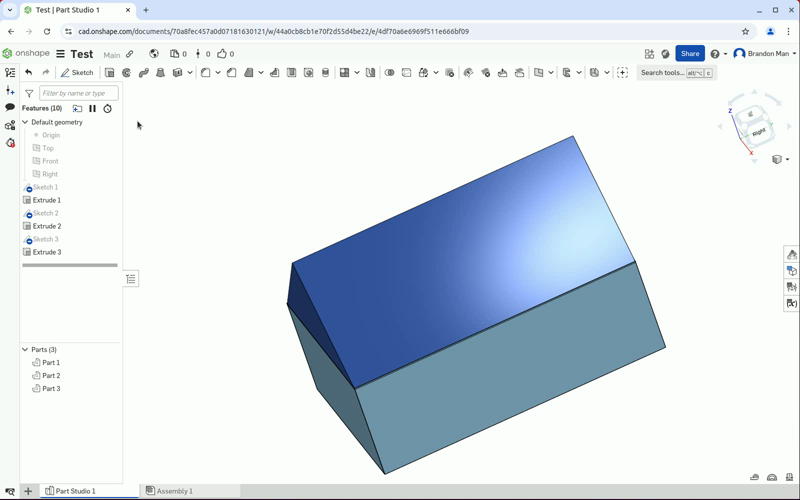
key(right, 2)
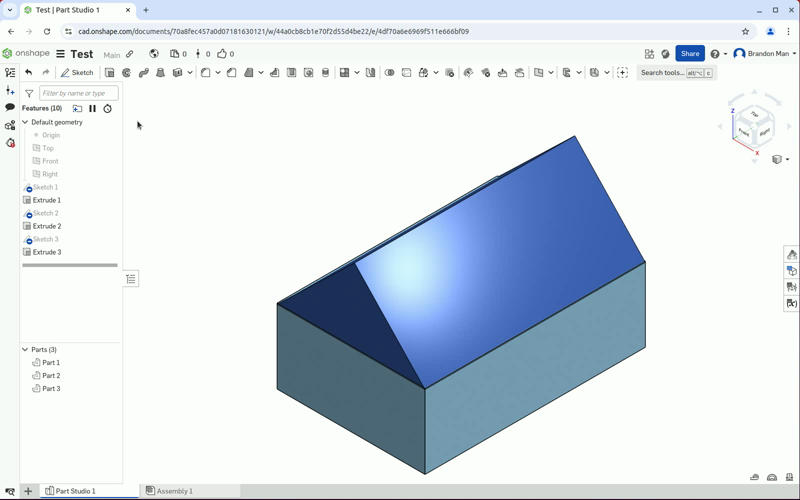
mouse_move(73, 189)
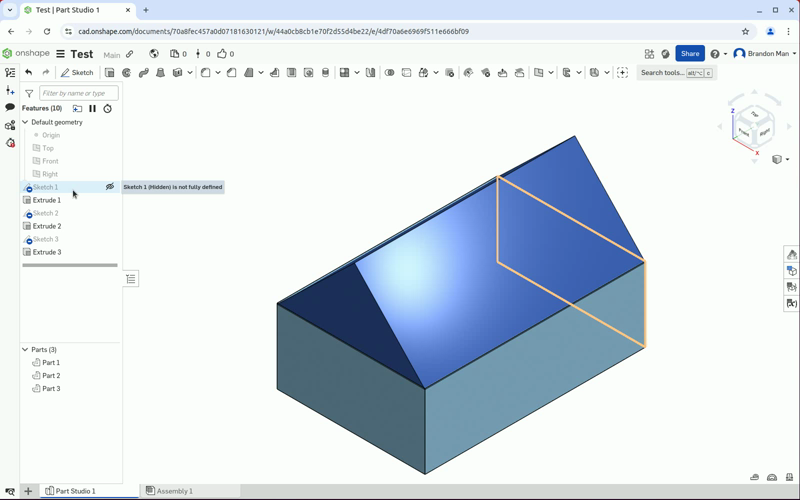
click(73, 189)